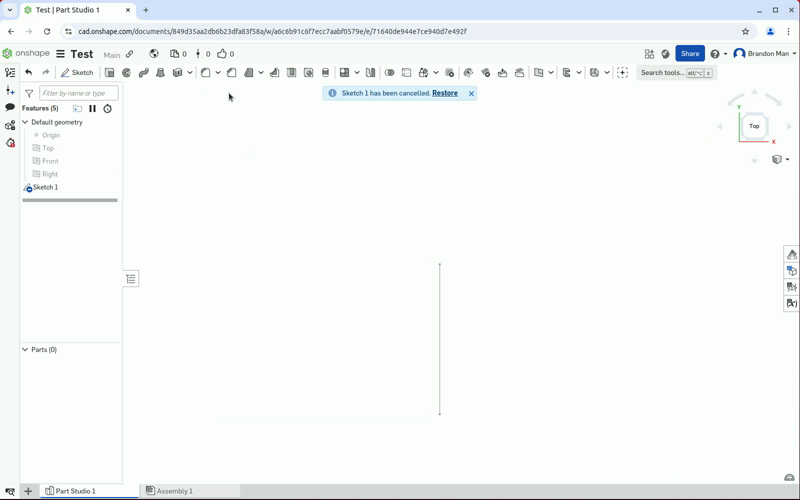
key(shift+h)
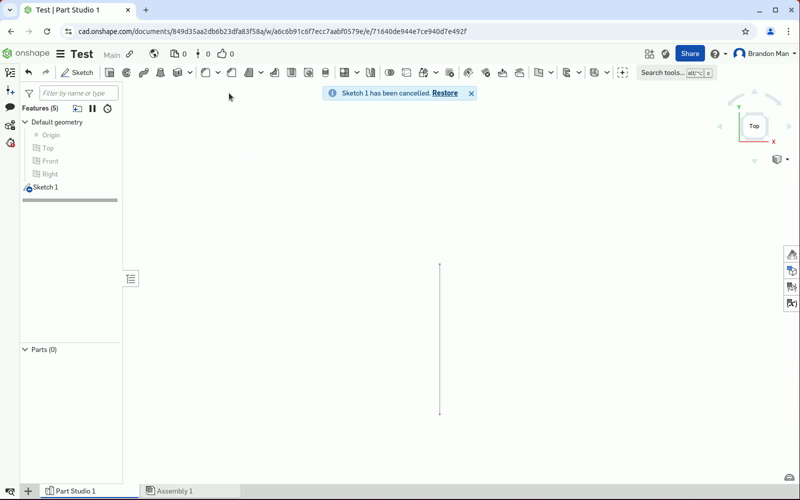
key(shift+s)
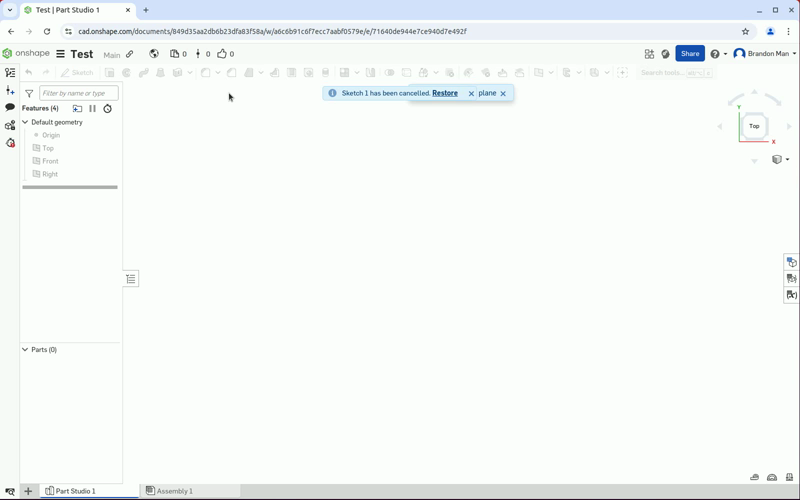
mouse_move(73, 150)
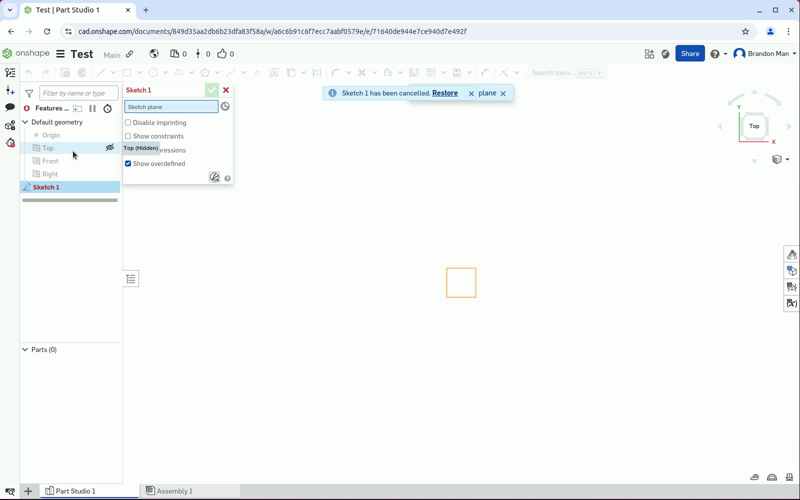
click(73, 150)
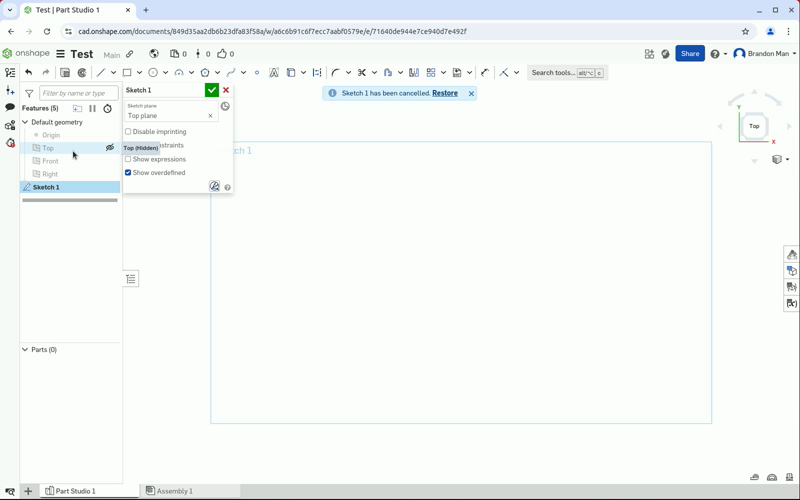
mouse_move(73, 352)
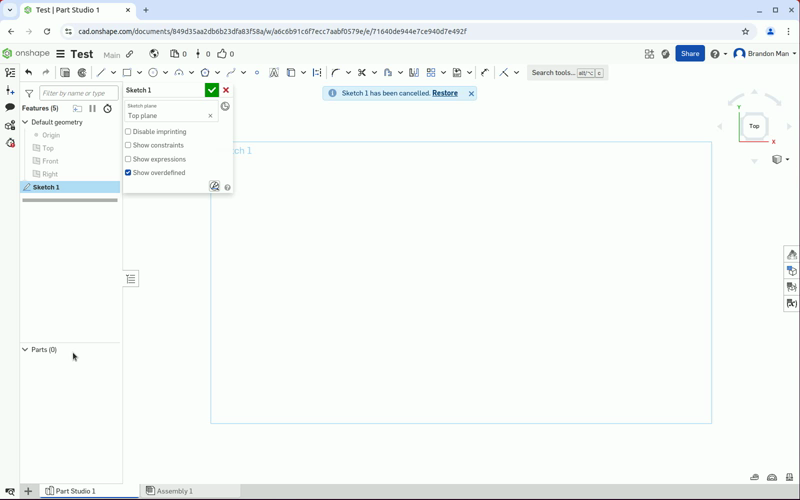
key(y)
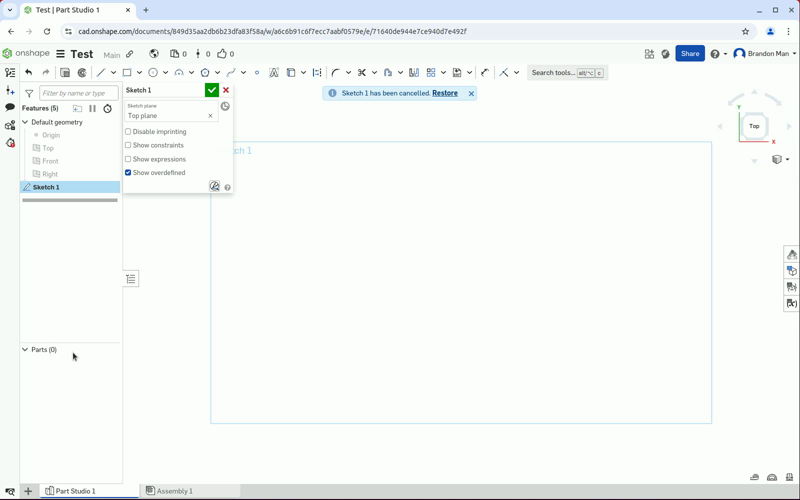
key(c)
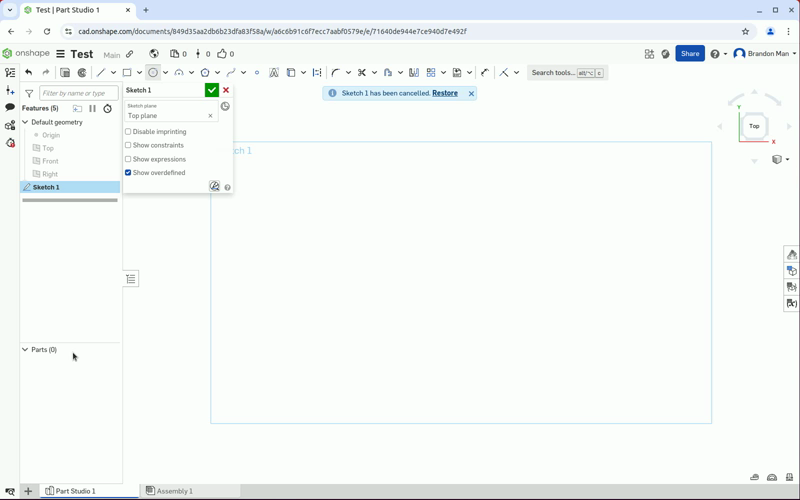
key_down(shift)
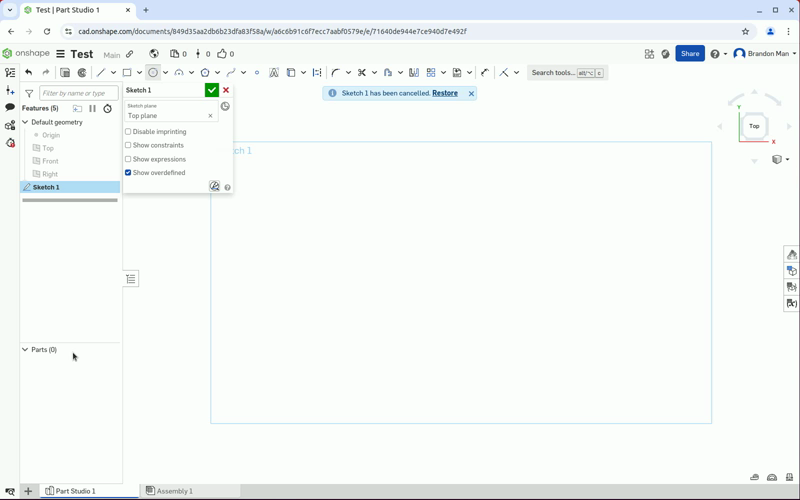
mouse_move(461, 282)
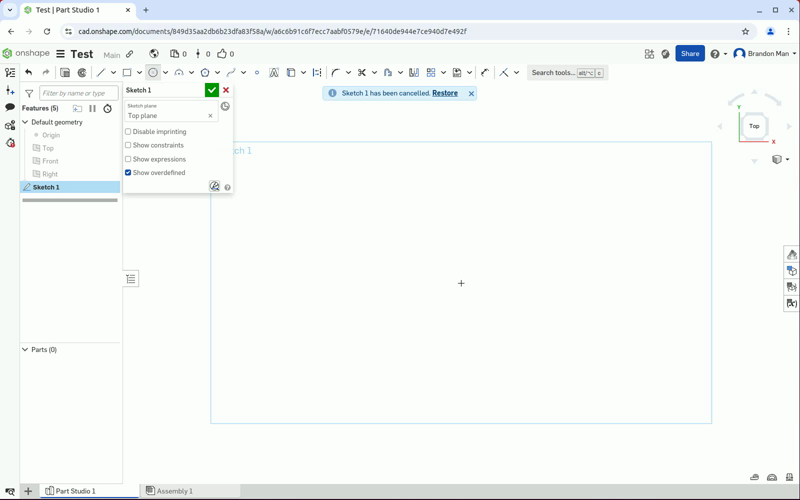
click(461, 282)
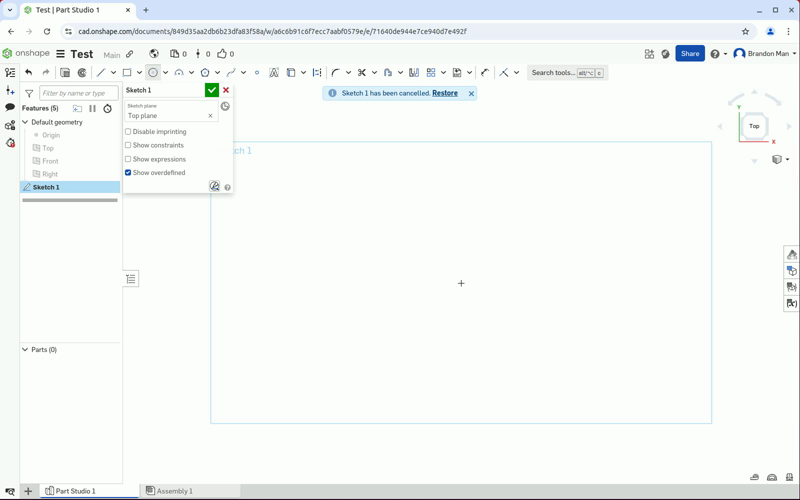
key_up(shift)
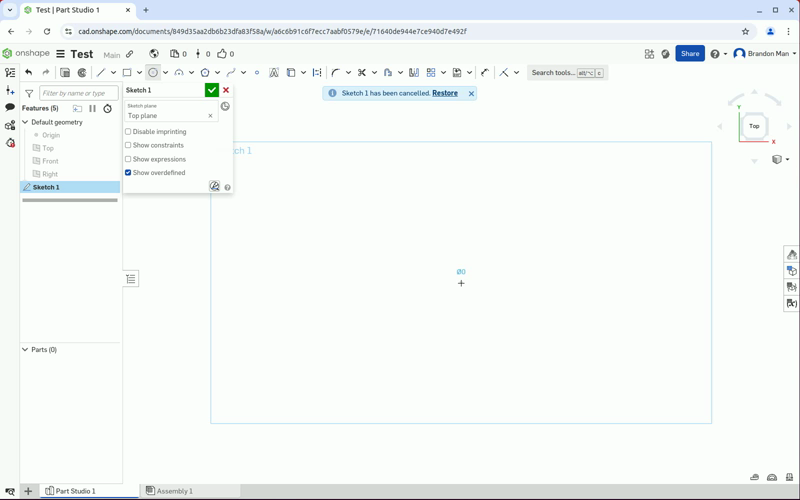
mouse_move(572, 282)
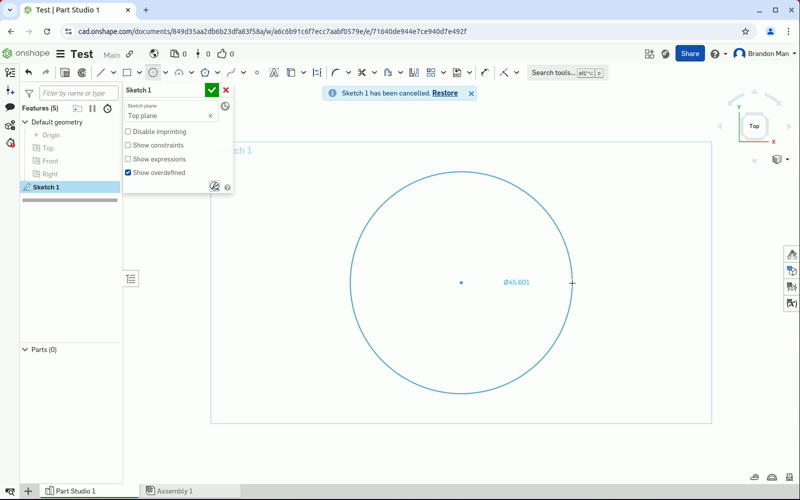
click(572, 282)
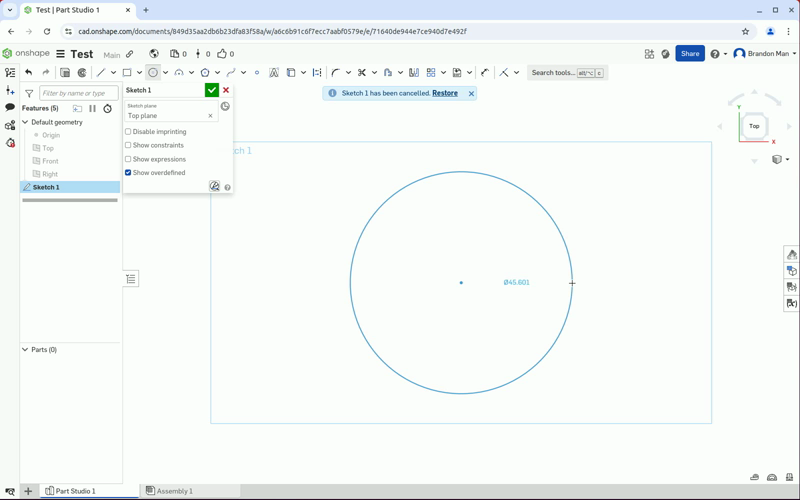
key(esc)
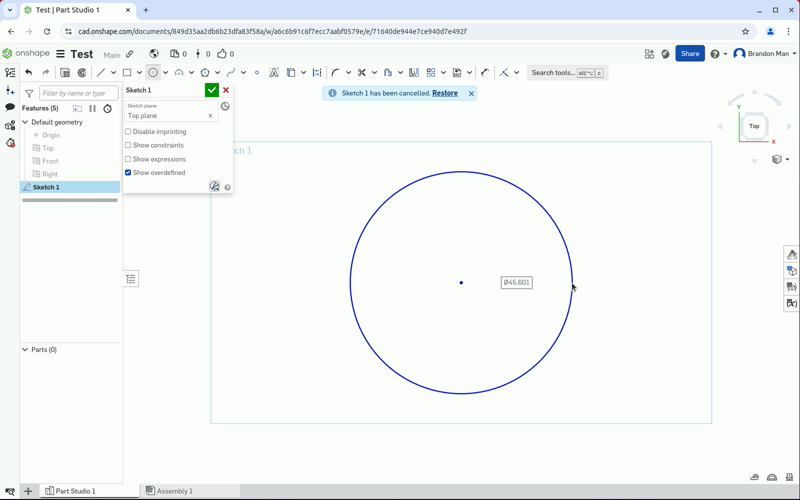
mouse_move(414, 310)
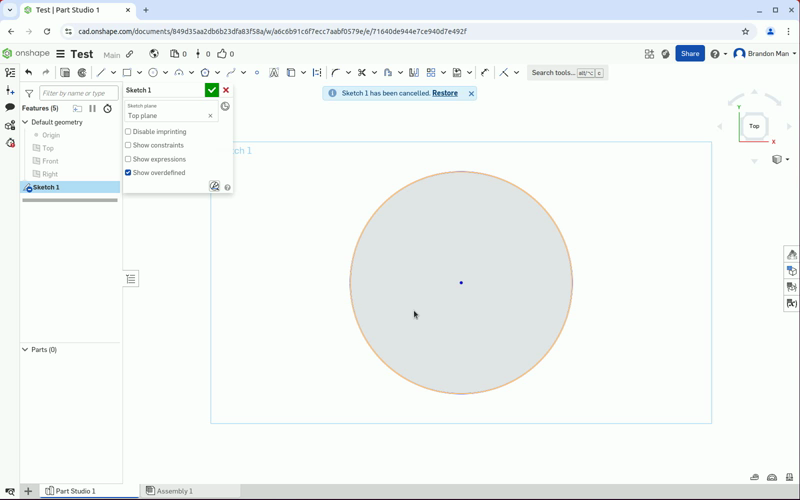
click(414, 310)
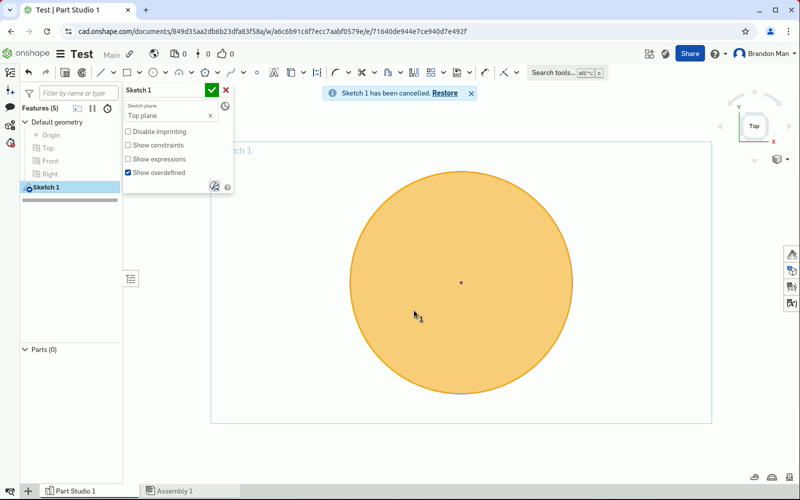
mouse_move(73, 352)
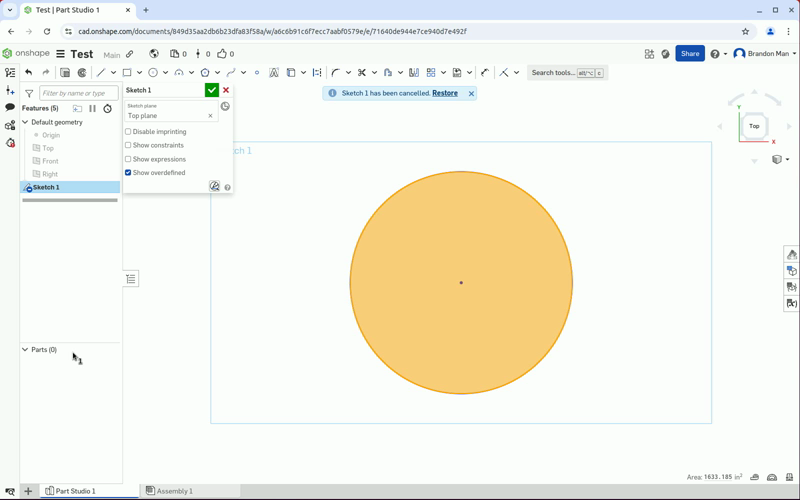
key(shift+y)
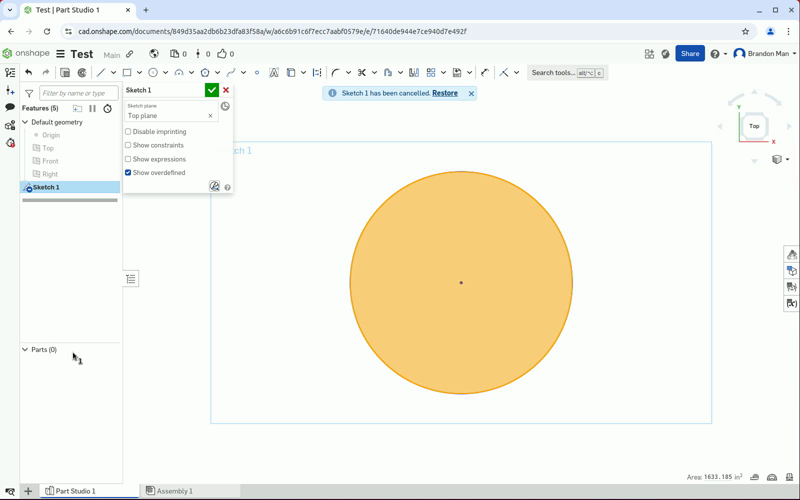
key(shift+e)
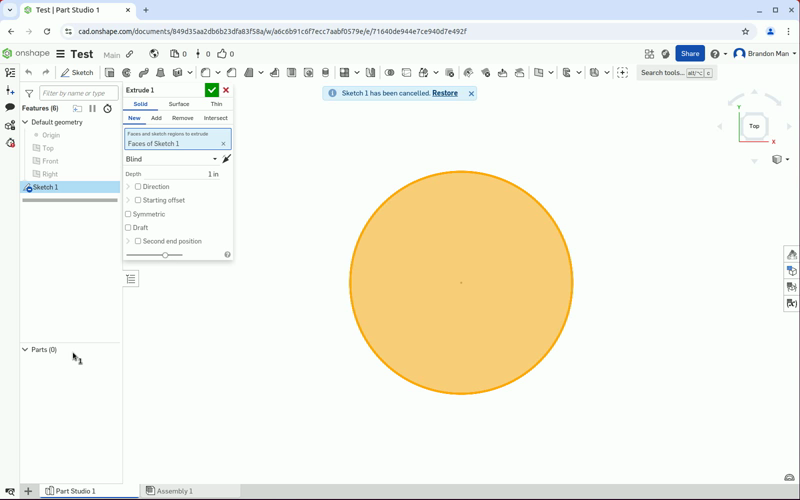
mouse_move(143, 106)
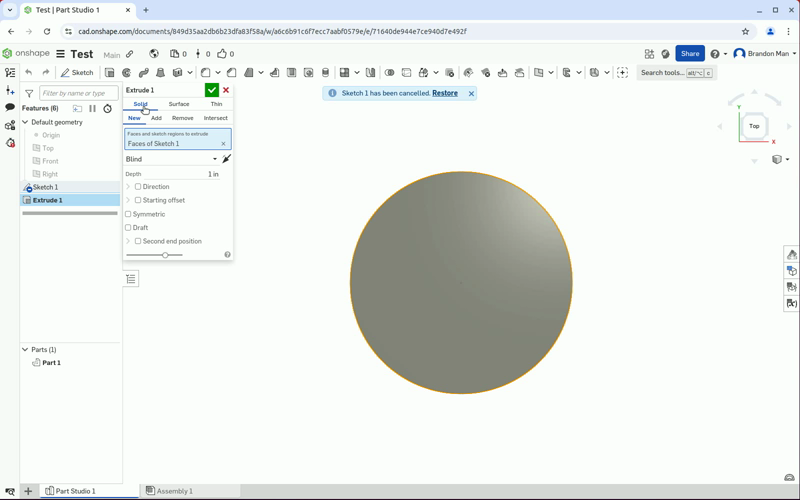
click(143, 106)
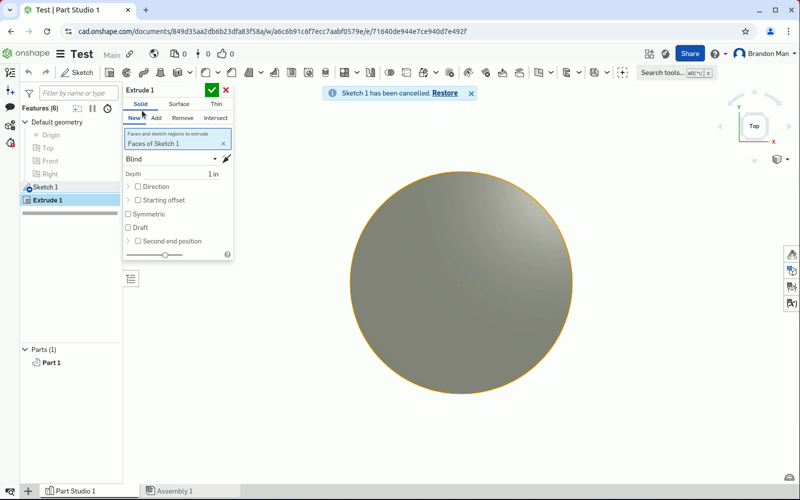
mouse_move(137, 120)
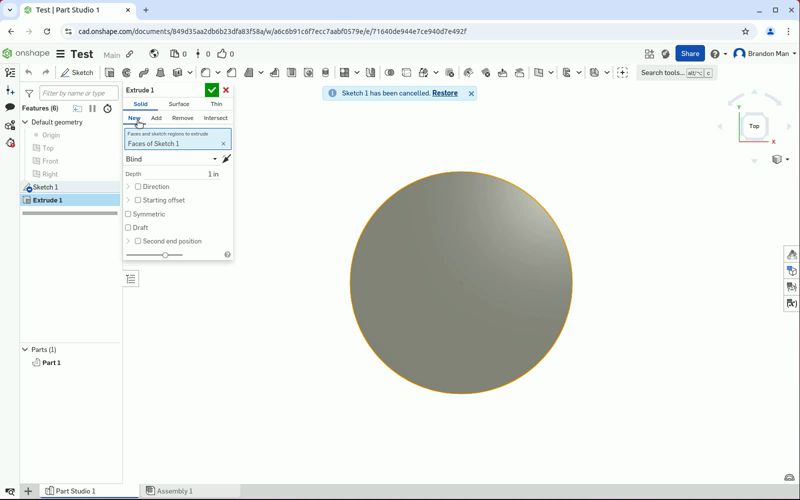
click(137, 120)
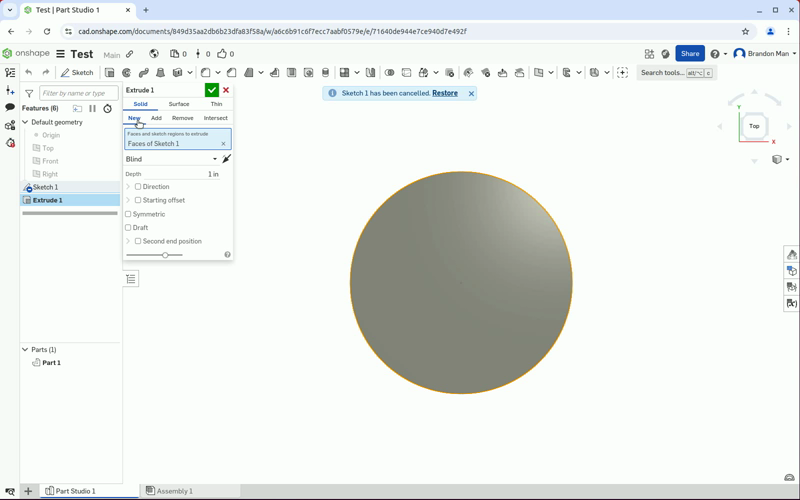
key(tab, 4)
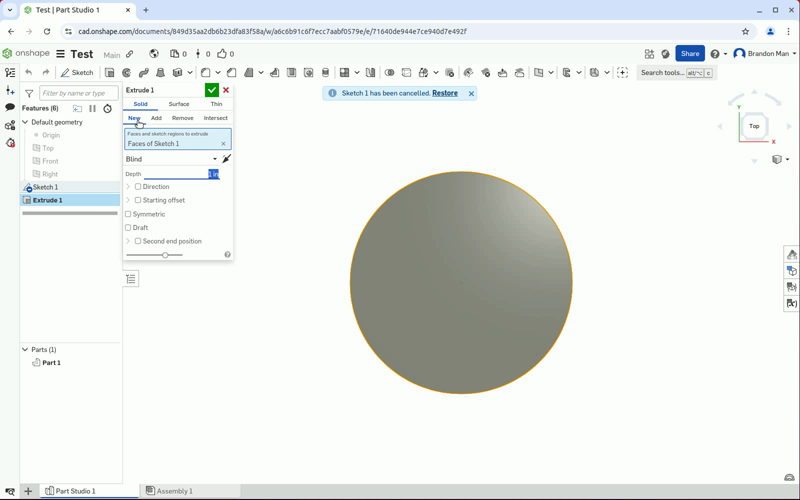
text(15.405)
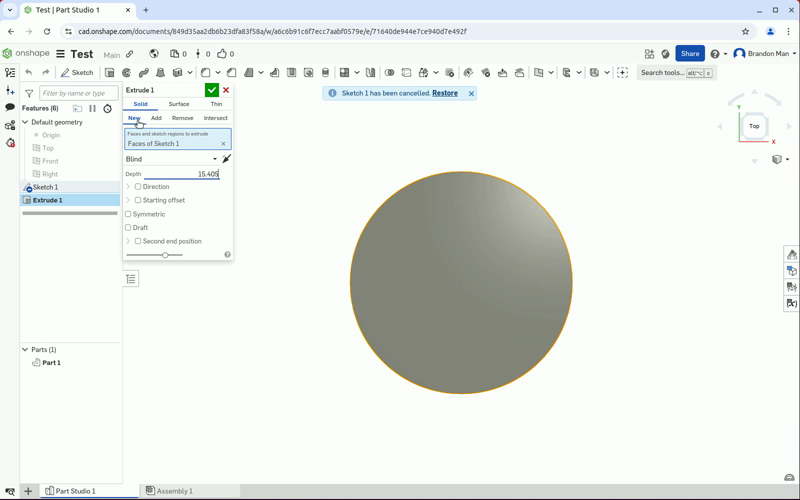
key(enter)
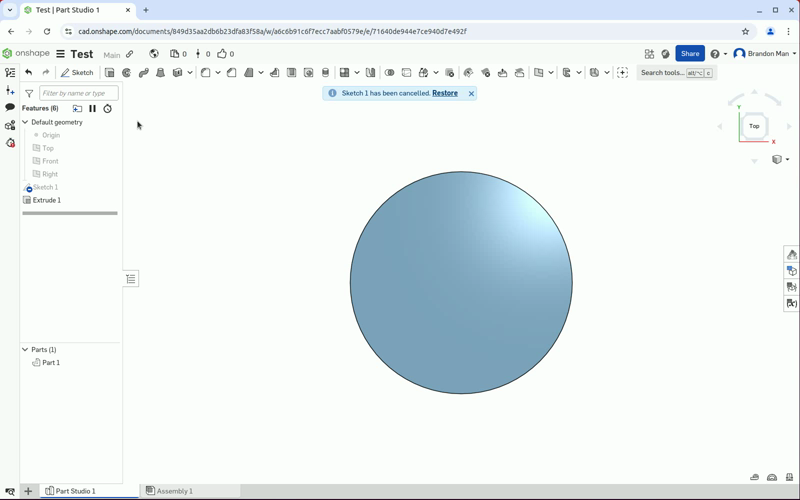
key(shift+h)
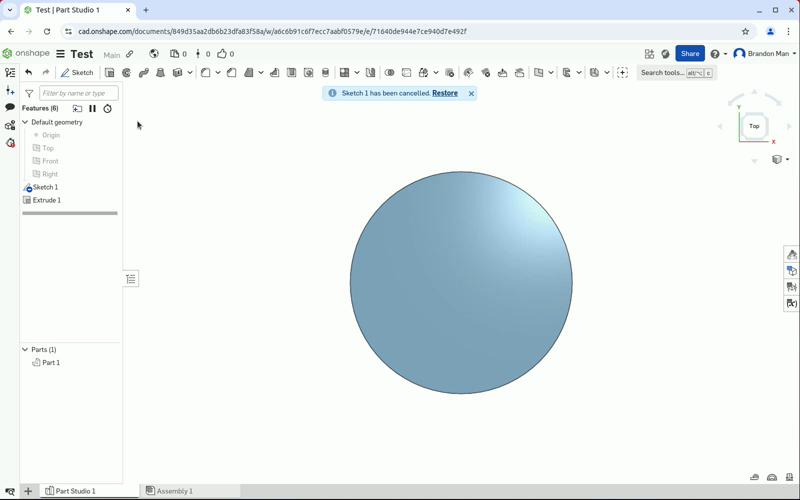
key(shift+h)
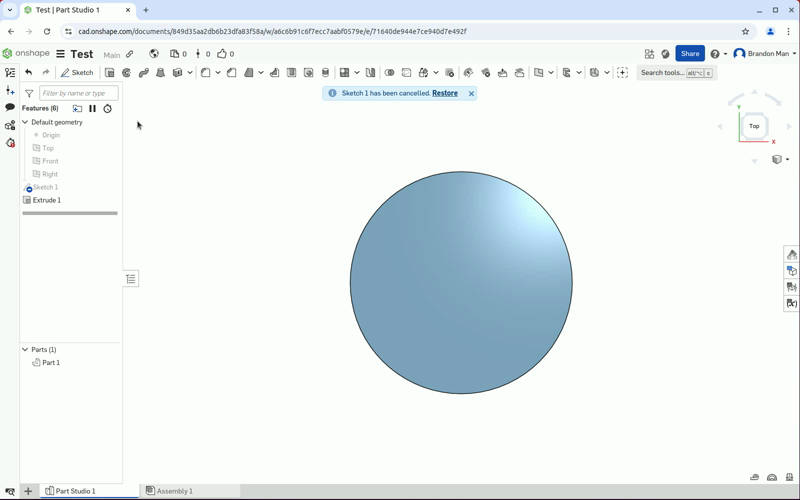
mouse_move(73, 189)
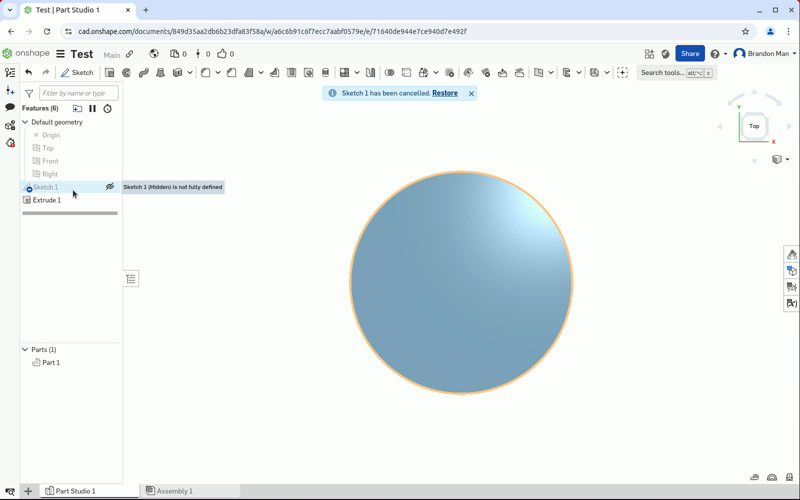
click(73, 189)
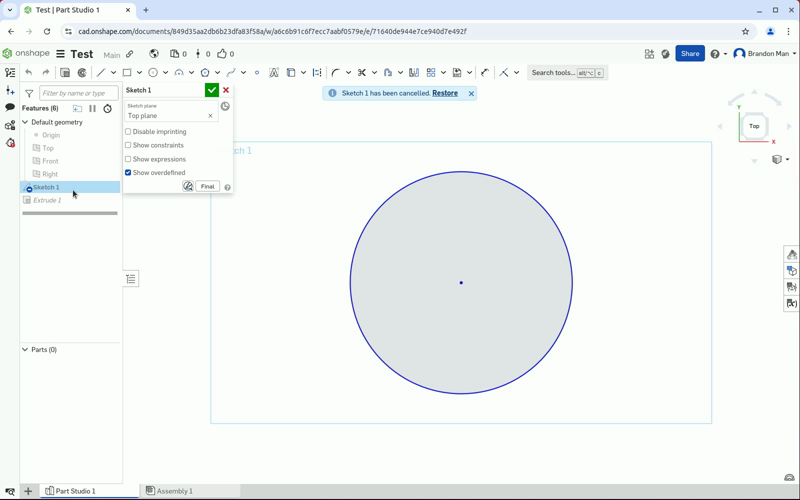
mouse_move(229, 92)
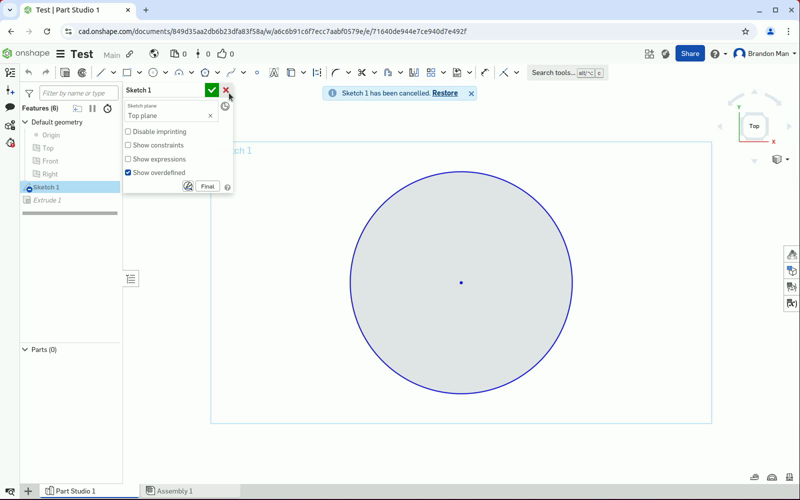
click(229, 92)
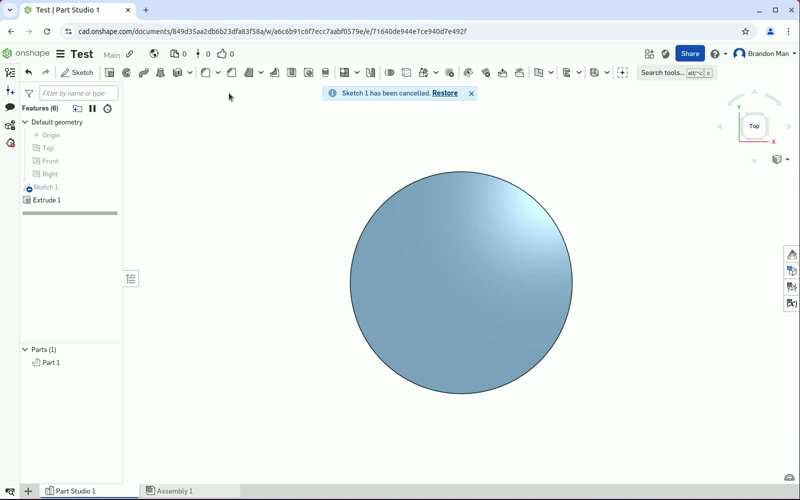
mouse_move(541, 75)
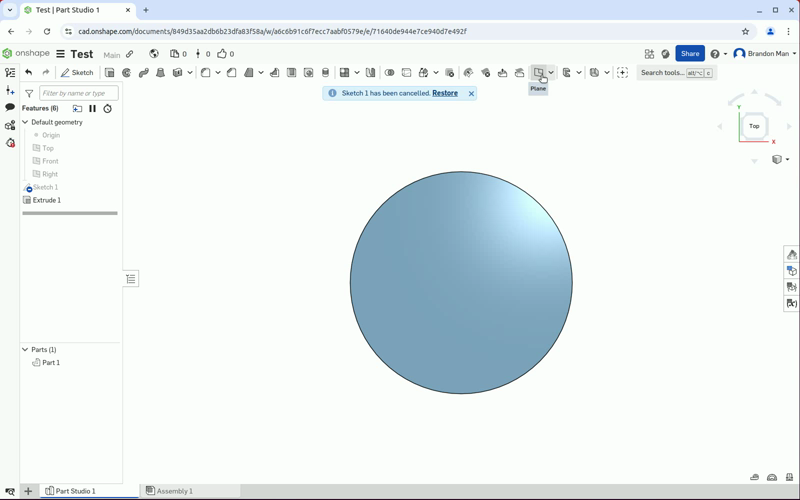
click(541, 75)
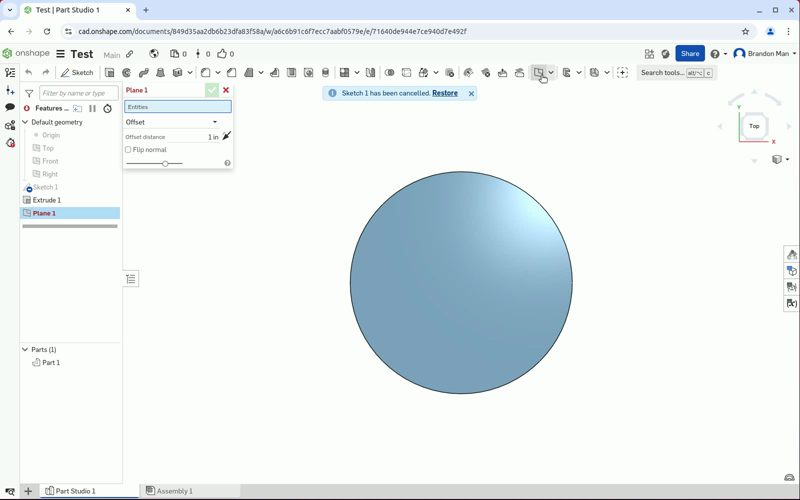
mouse_move(73, 150)
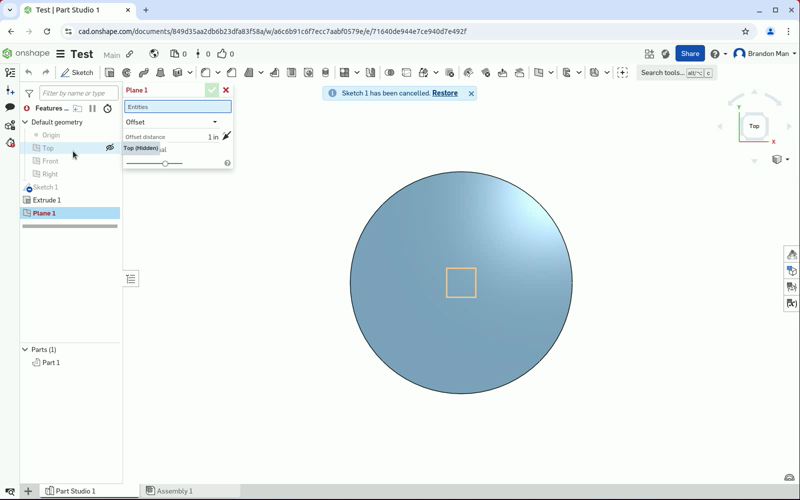
click(73, 150)
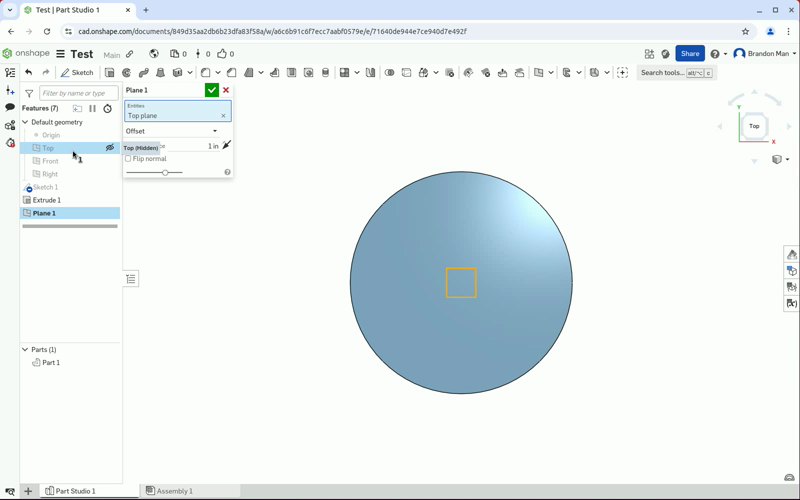
key(tab, 2)
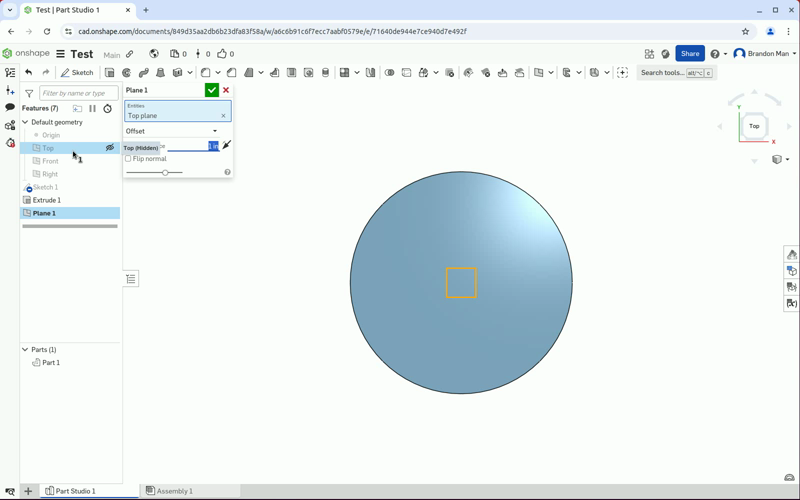
text(15.405)
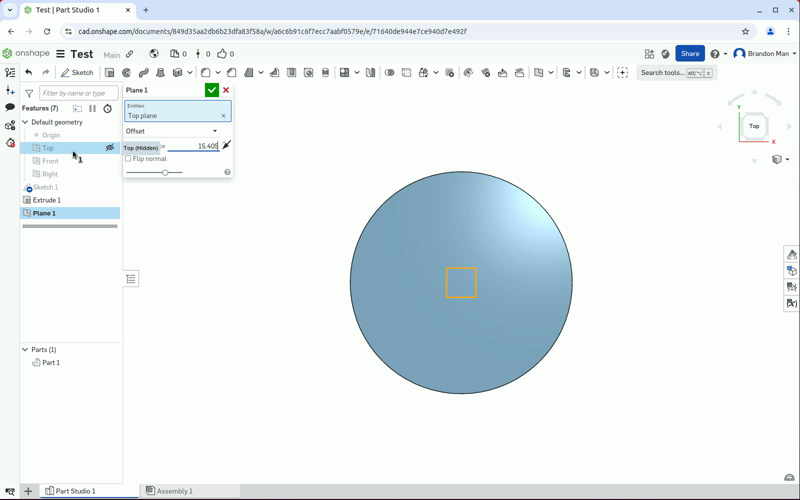
key(enter, 2)
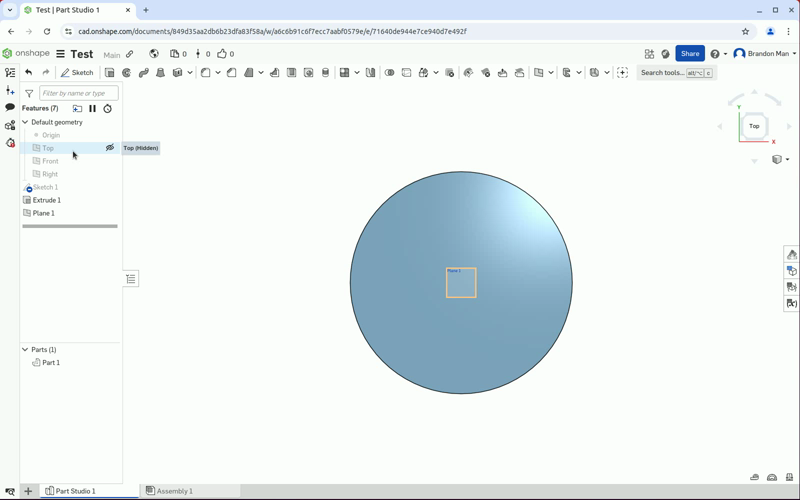
key(shift+s)
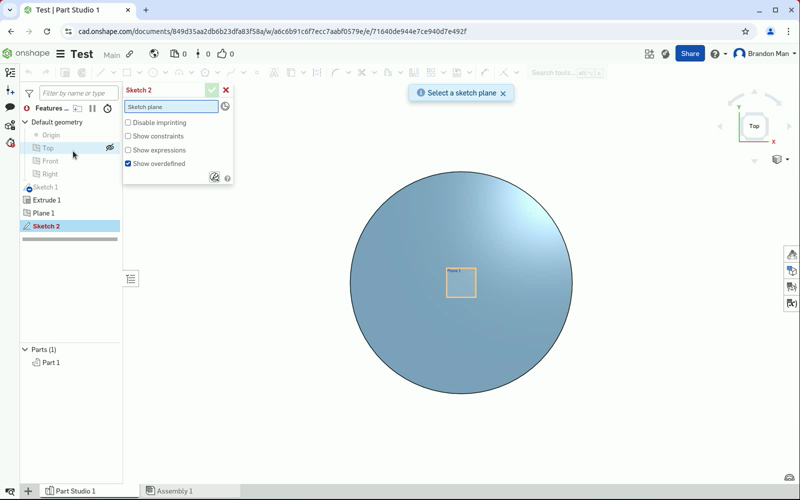
mouse_move(73, 215)
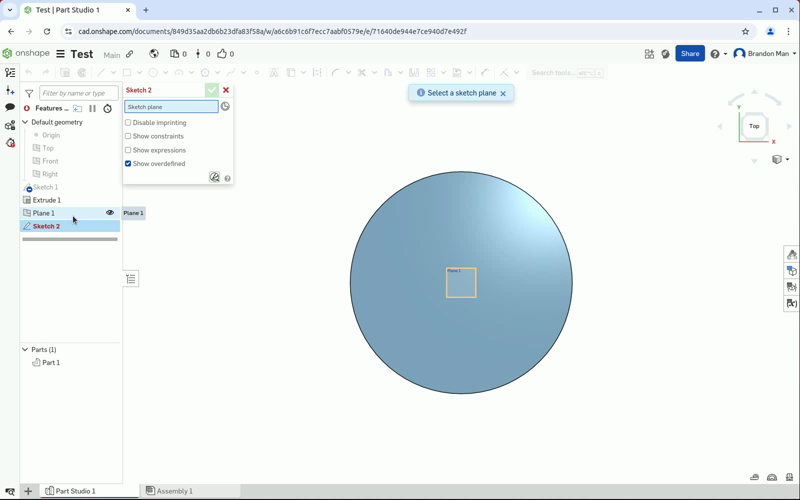
click(73, 215)
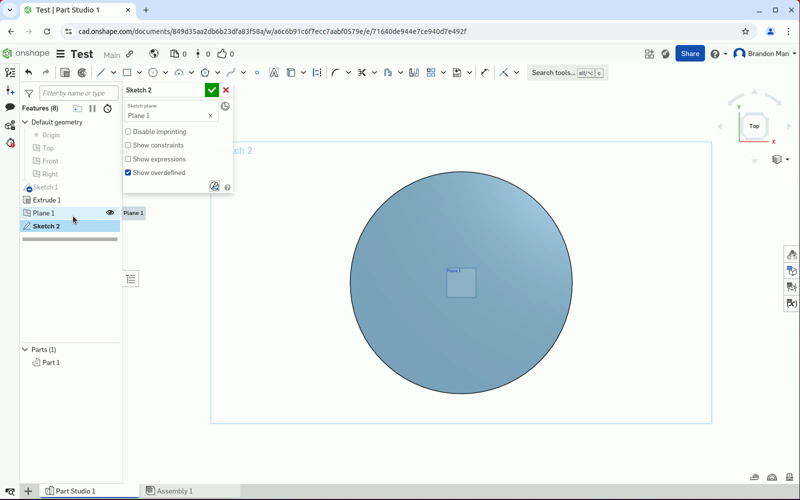
mouse_move(73, 352)
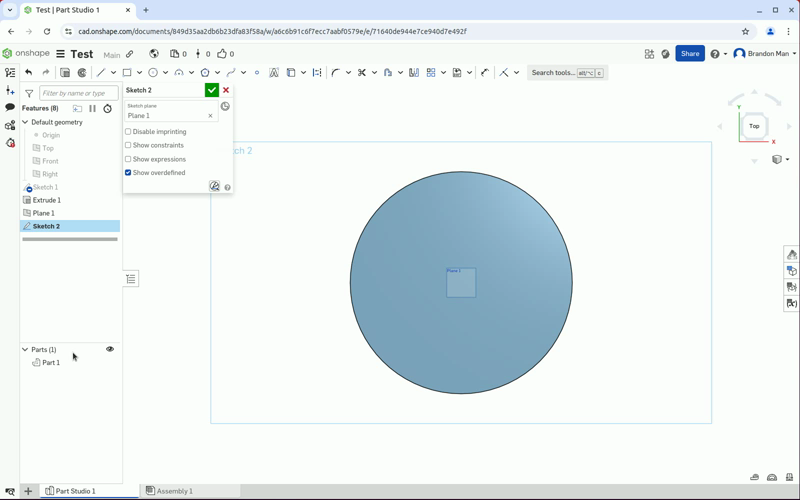
key(y)
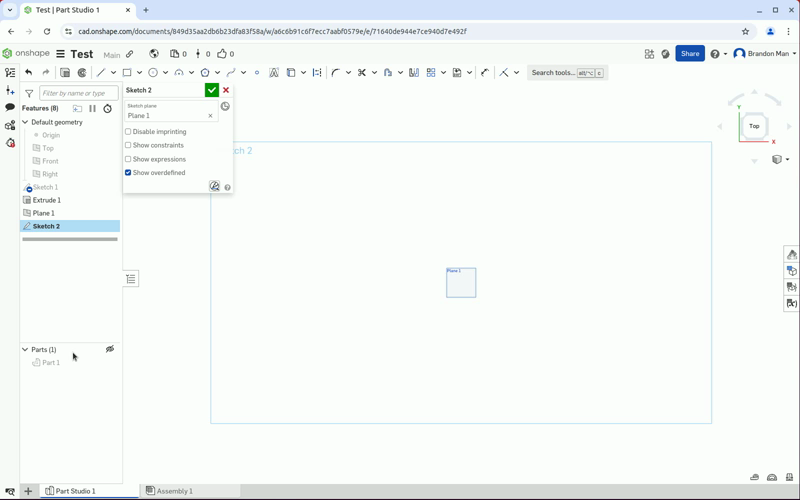
key(a)
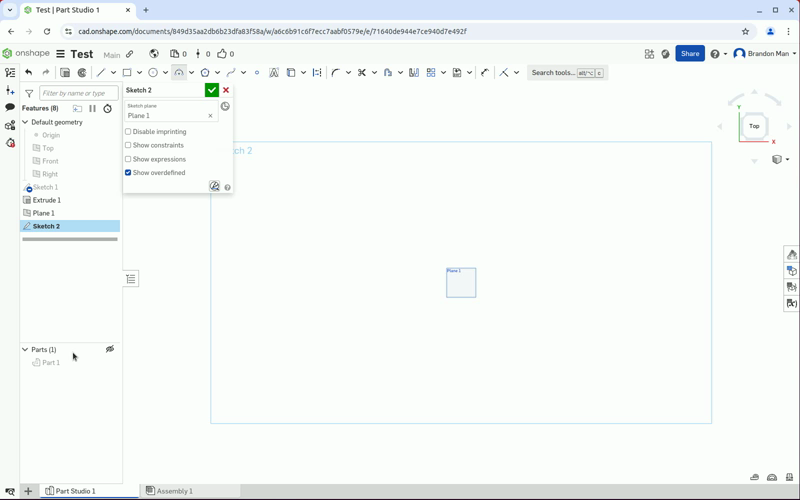
key_down(shift)
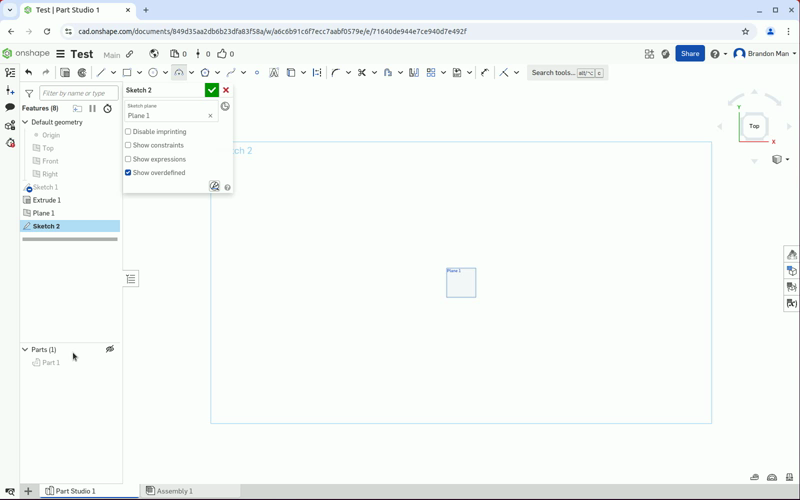
mouse_move(489, 282)
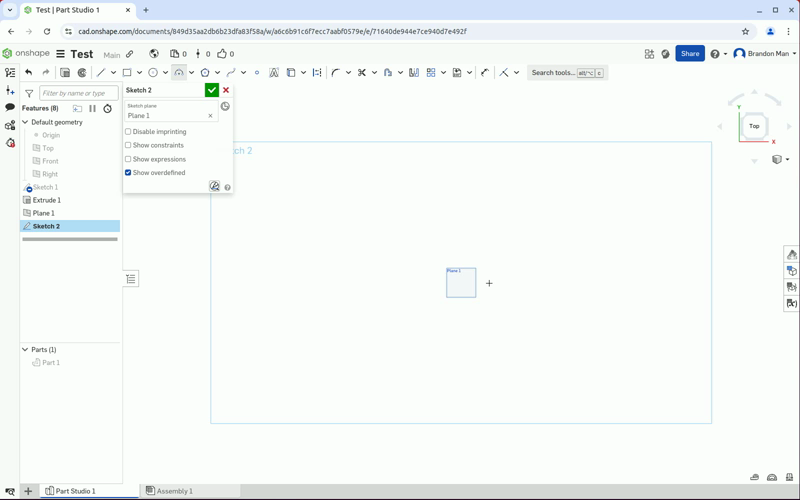
click(489, 282)
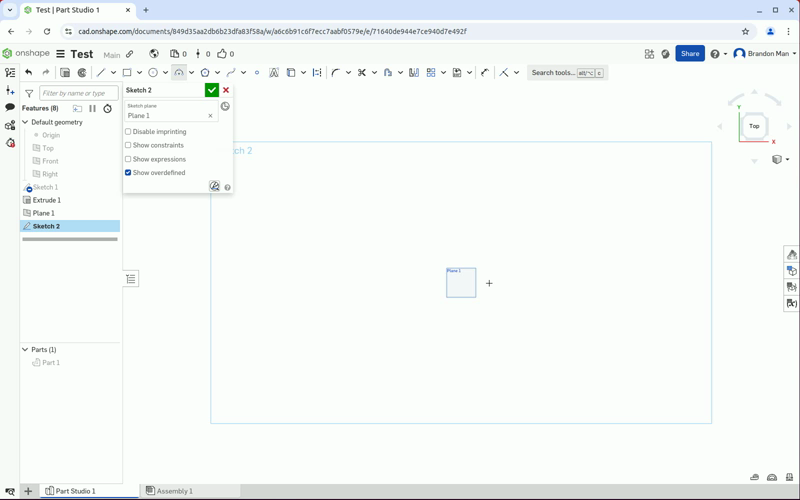
key_up(shift)
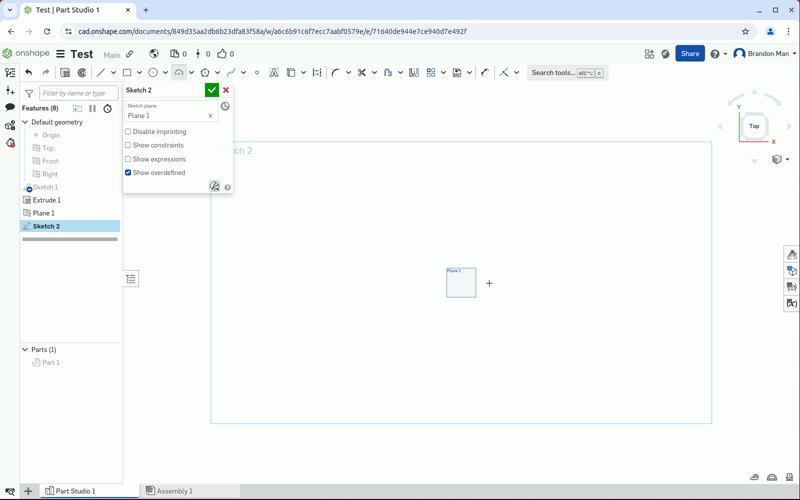
key_down(shift)
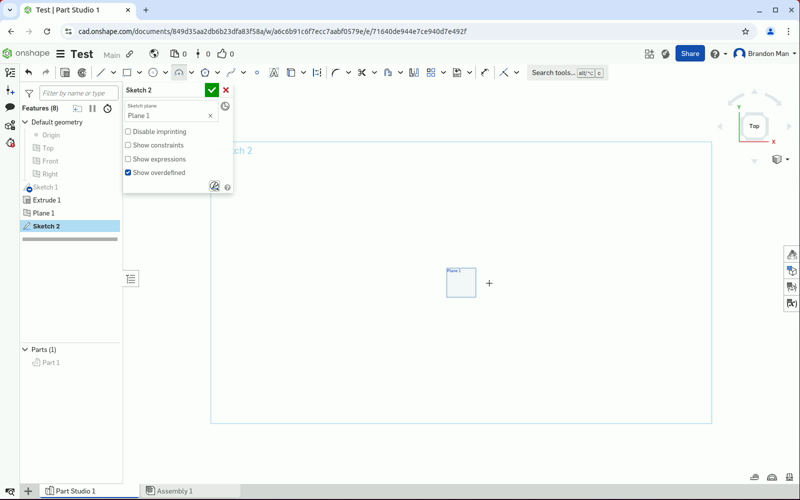
mouse_move(545, 282)
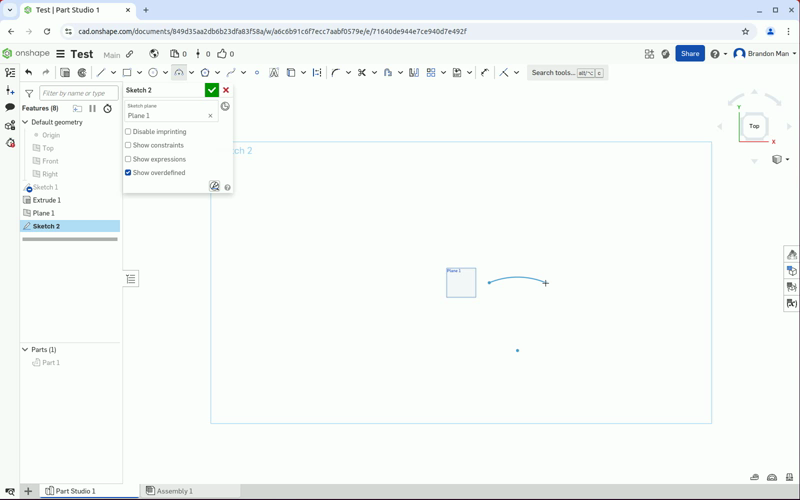
click(545, 282)
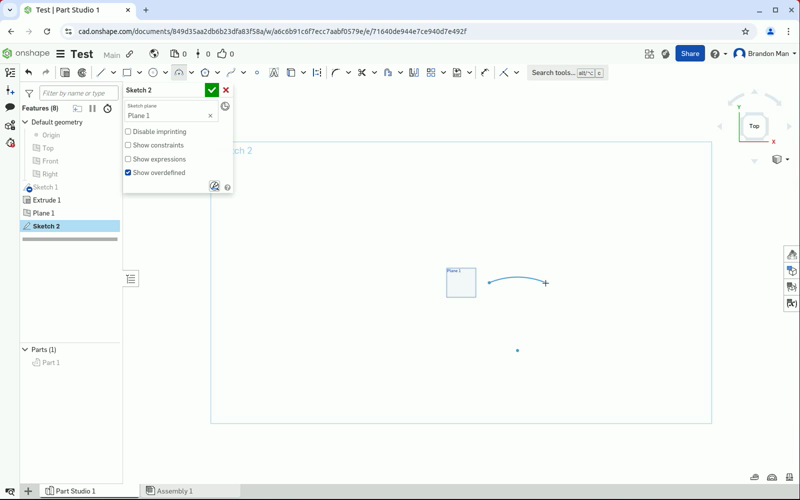
mouse_move(517, 311)
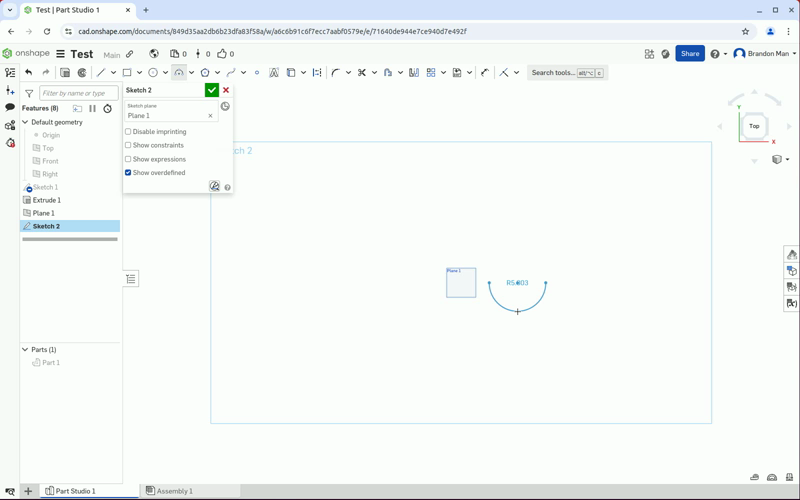
click(517, 311)
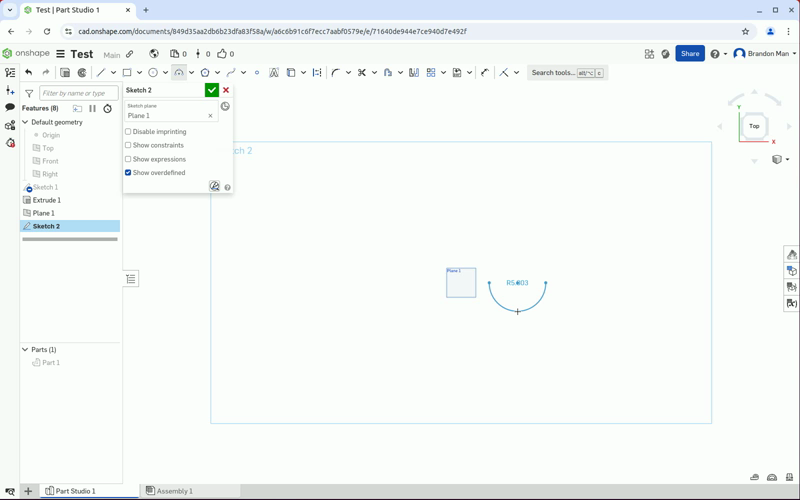
key_up(shift)
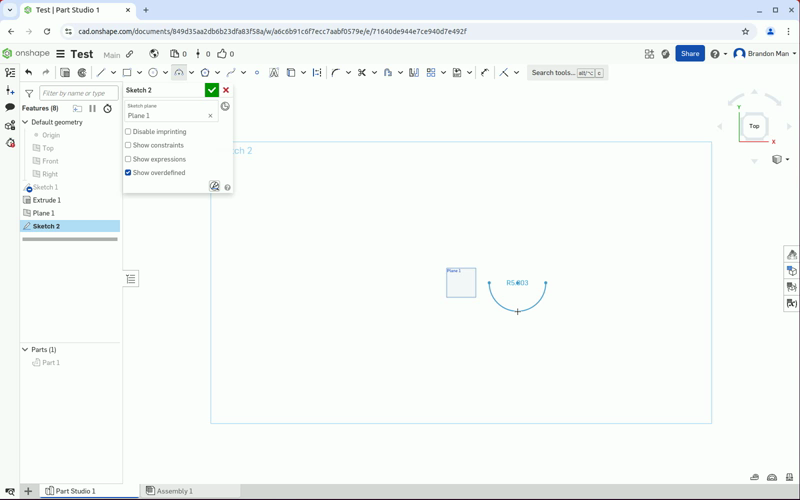
key(esc)
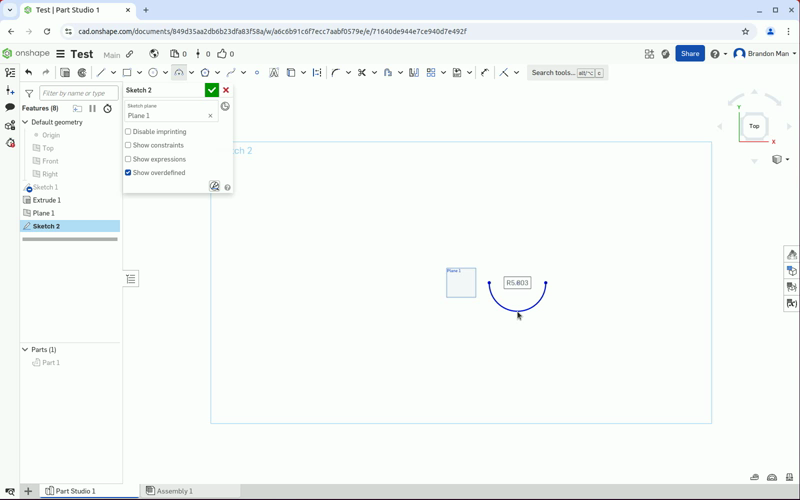
key(l)
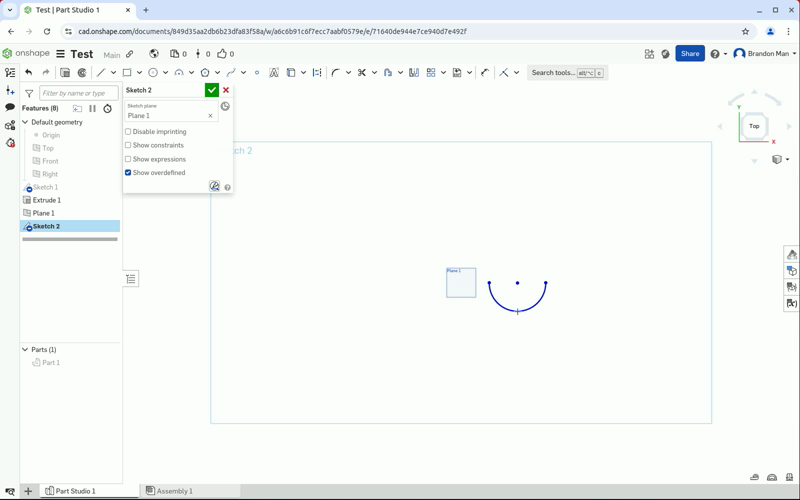
mouse_move(545, 282)
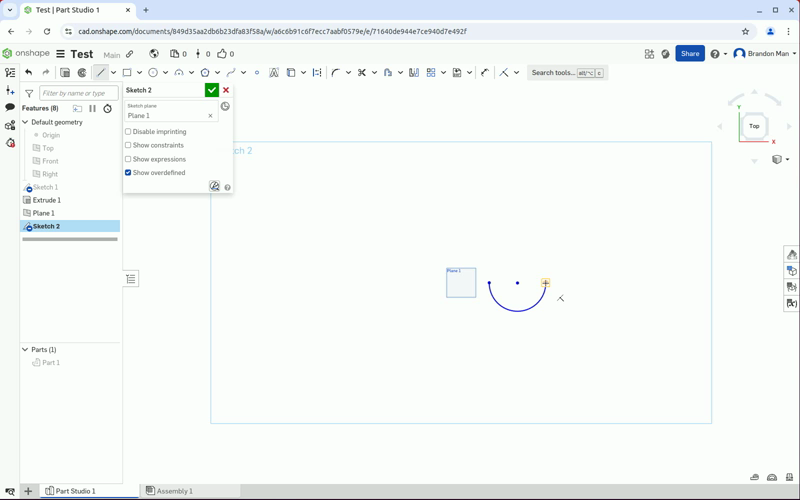
click(545, 282)
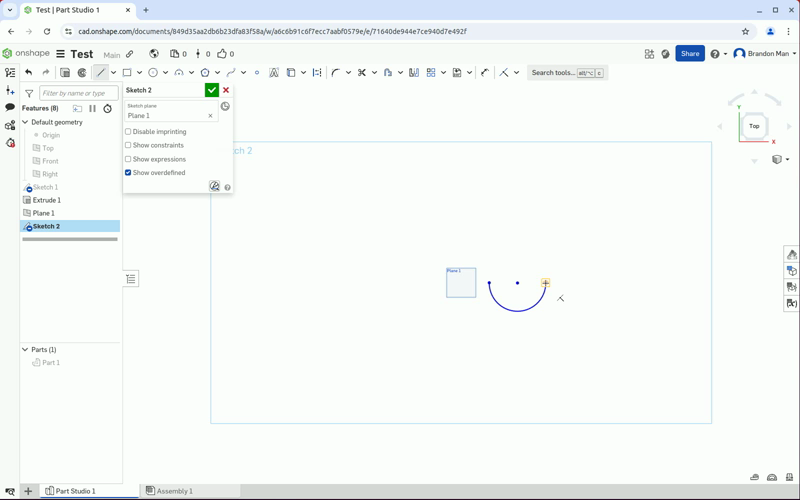
mouse_move(575, 282)
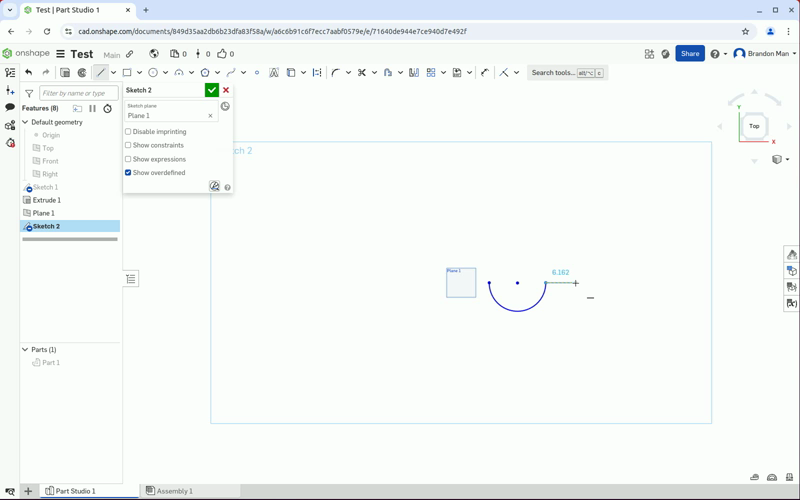
key_down(shift)
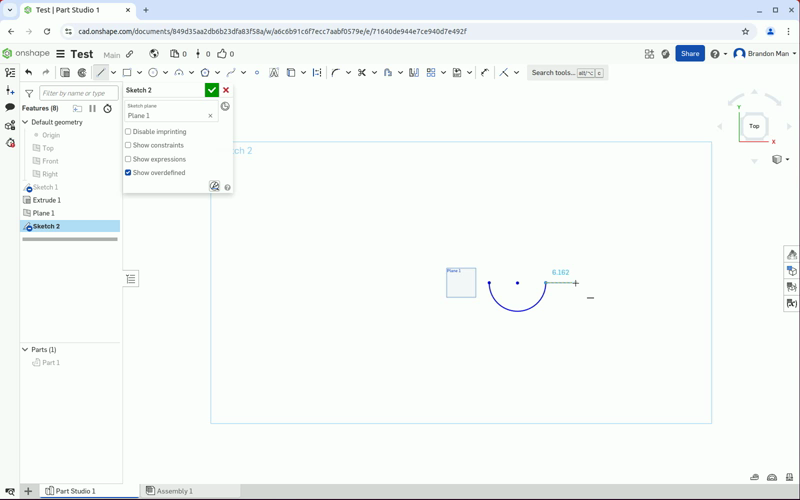
mouse_move(489, 282)
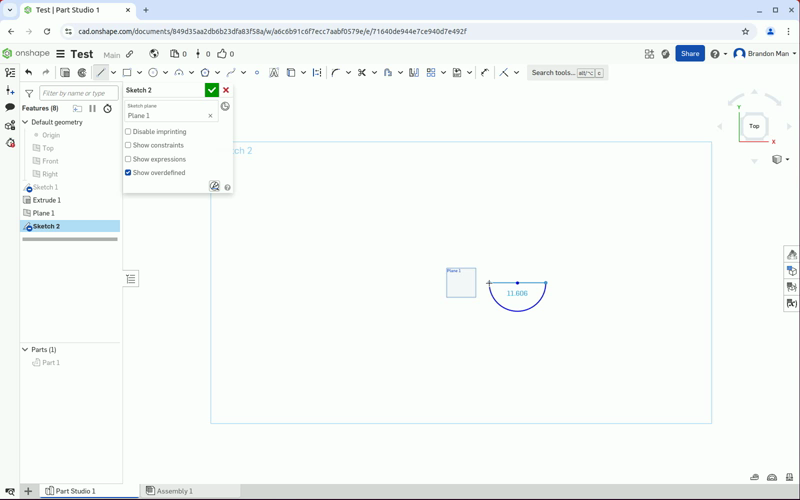
key_up(shift)
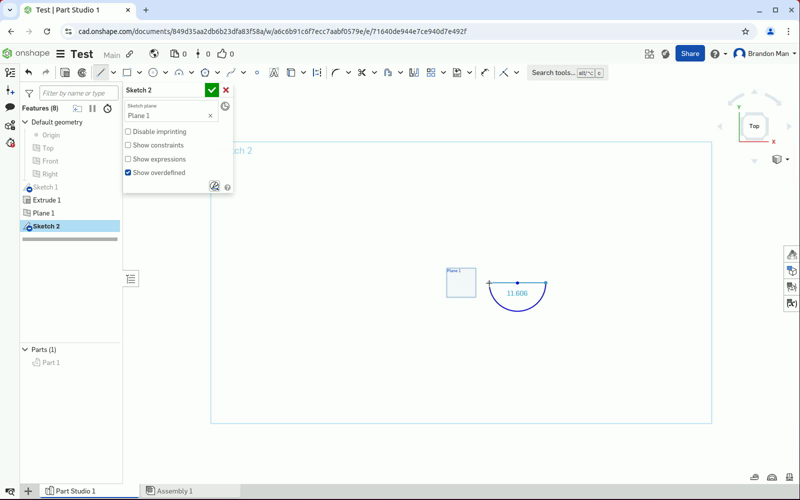
click(489, 282)
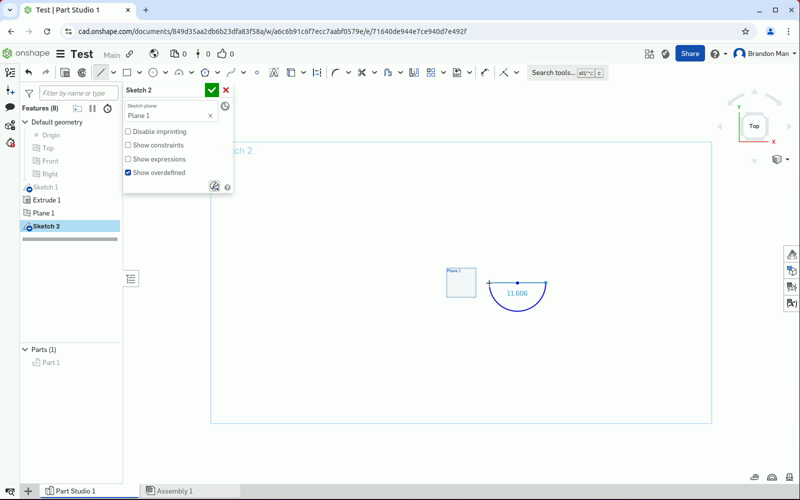
key(esc)
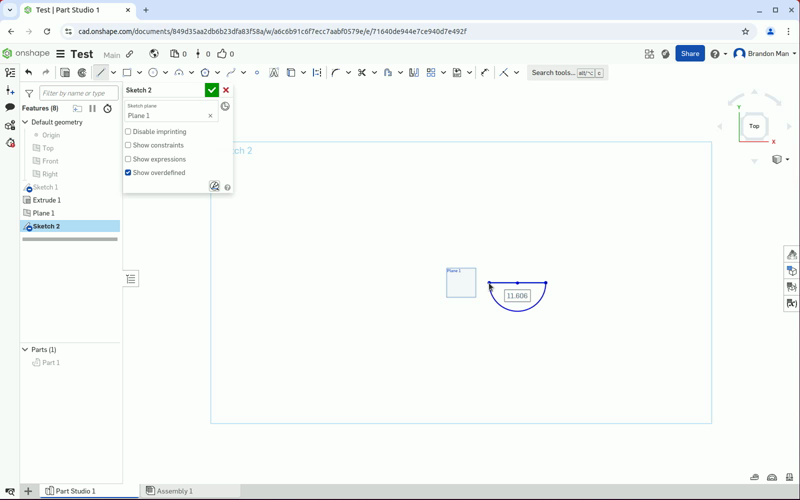
mouse_move(495, 284)
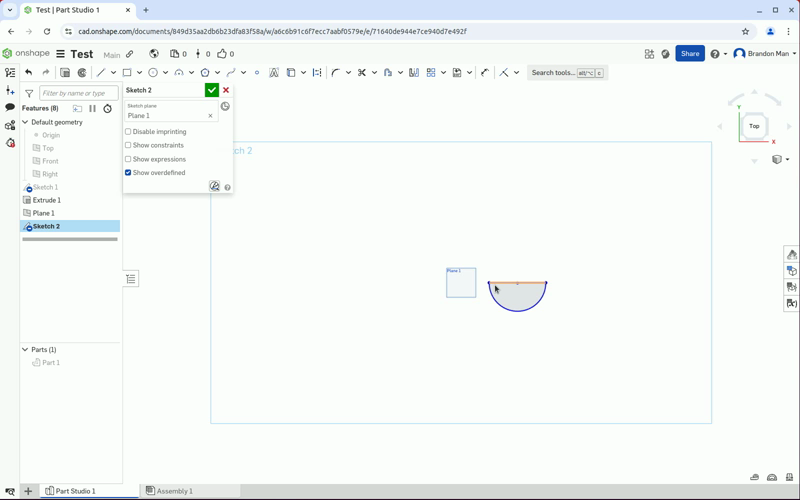
scroll(6)
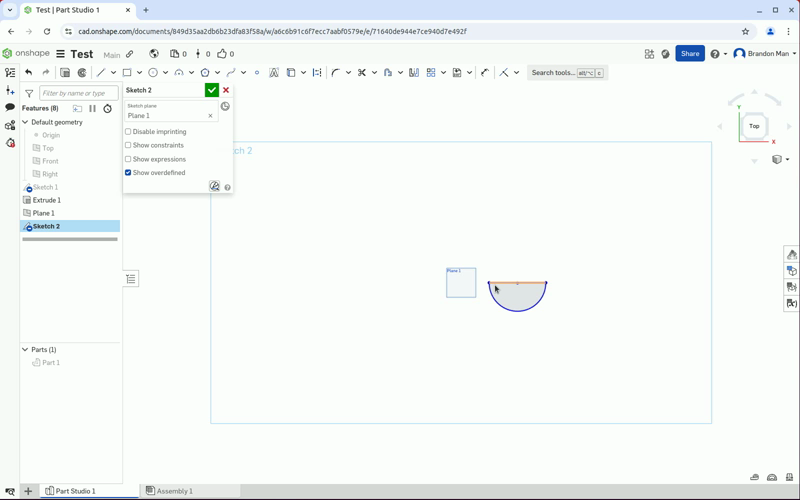
scroll(6)
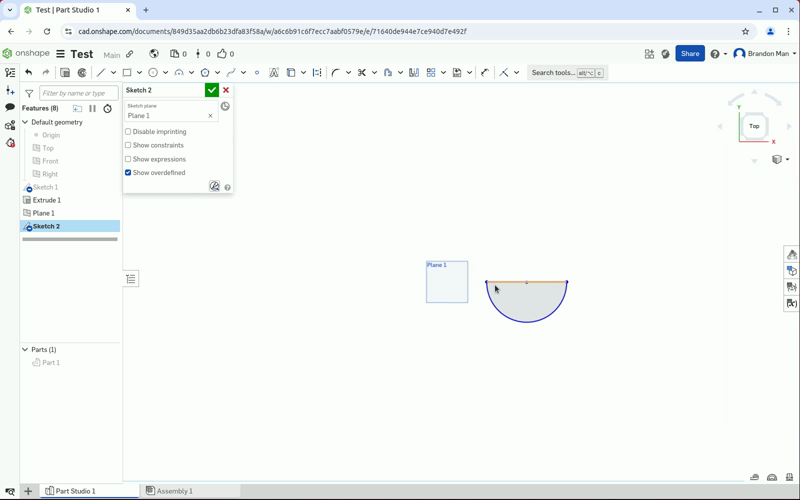
scroll(6)
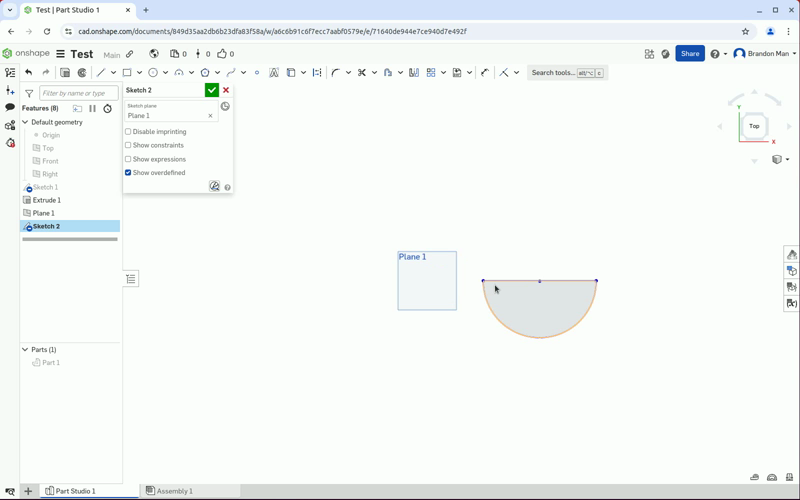
scroll(6)
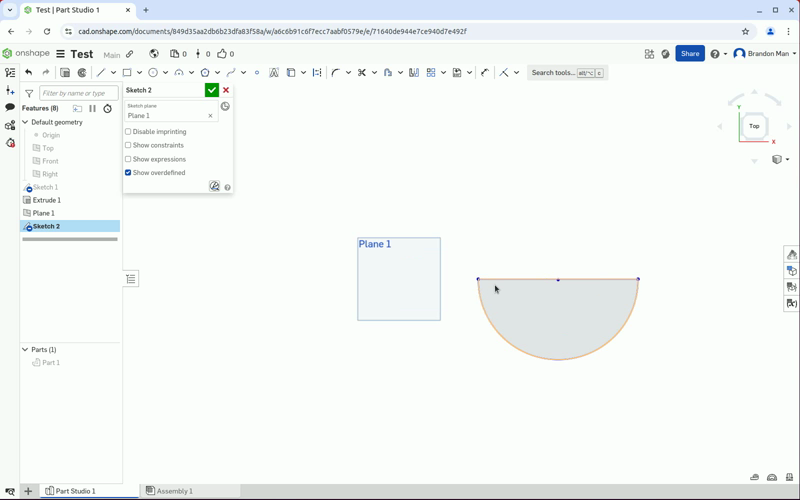
scroll(6)
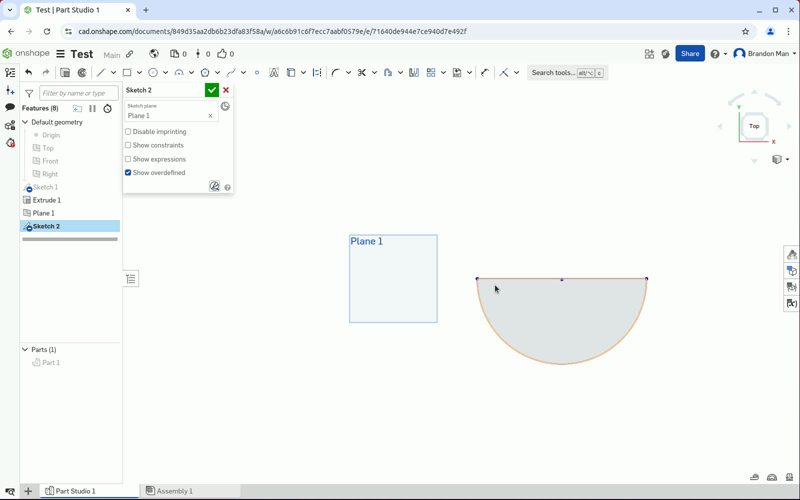
scroll(6)
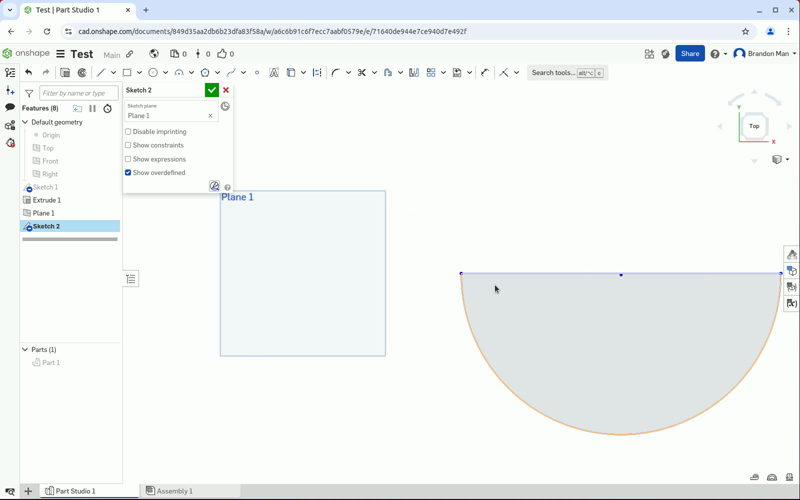
scroll(6)
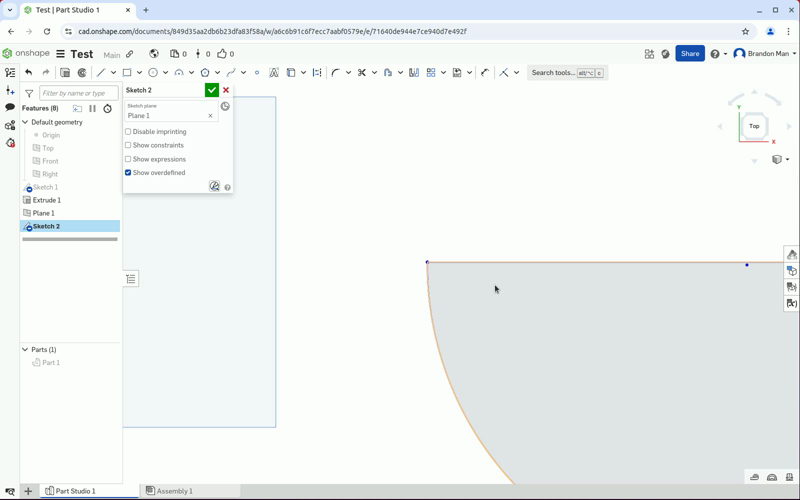
click(495, 284)
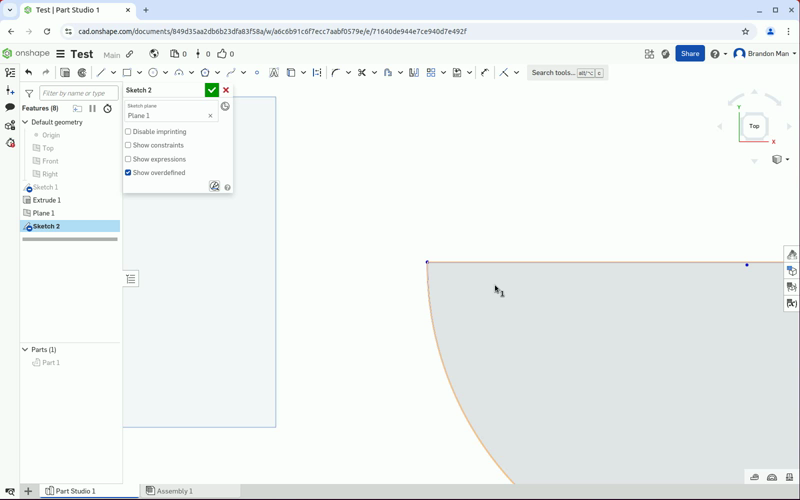
scroll(-6)
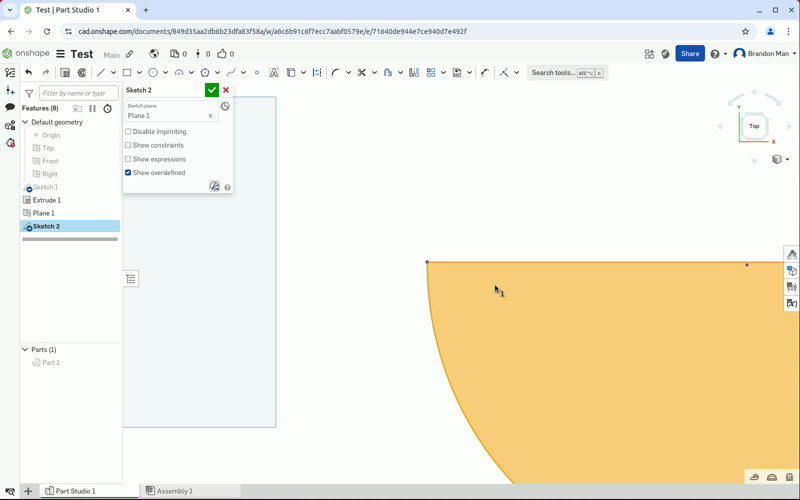
scroll(-6)
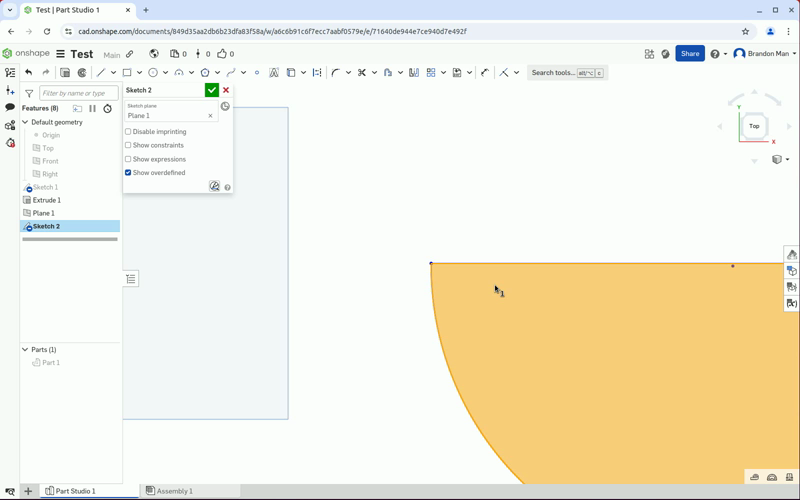
scroll(-6)
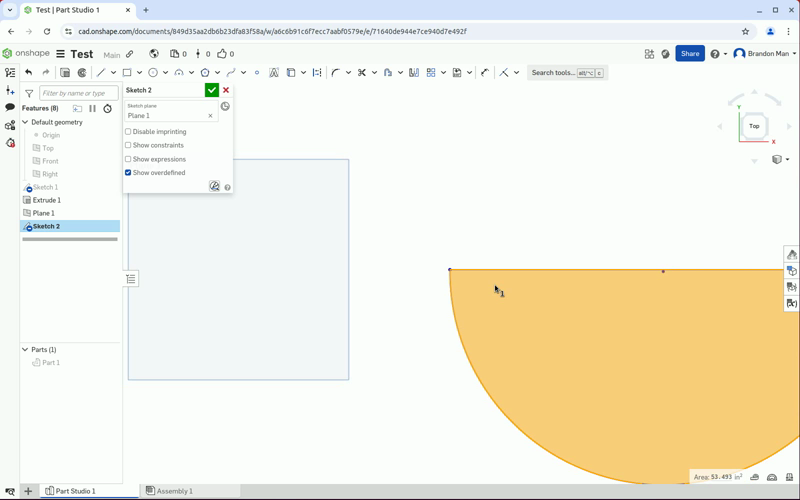
scroll(-6)
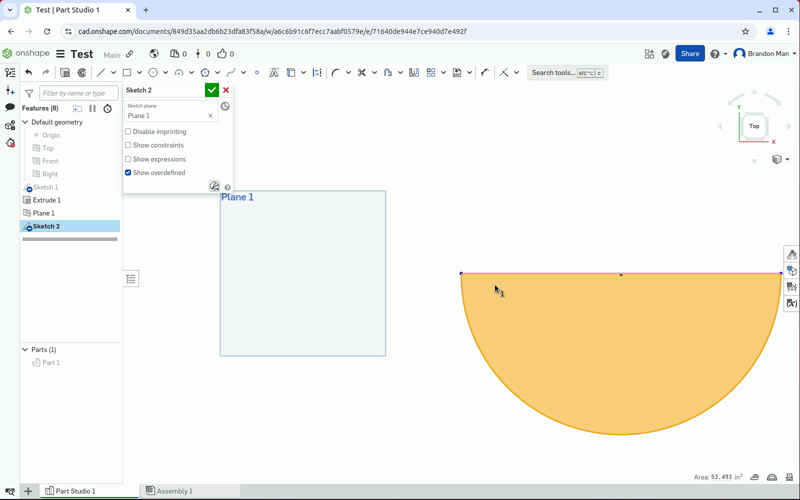
scroll(-6)
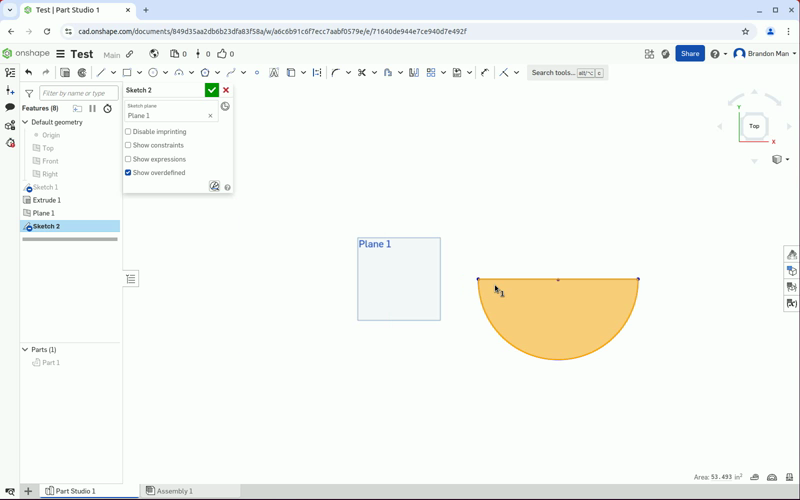
scroll(-6)
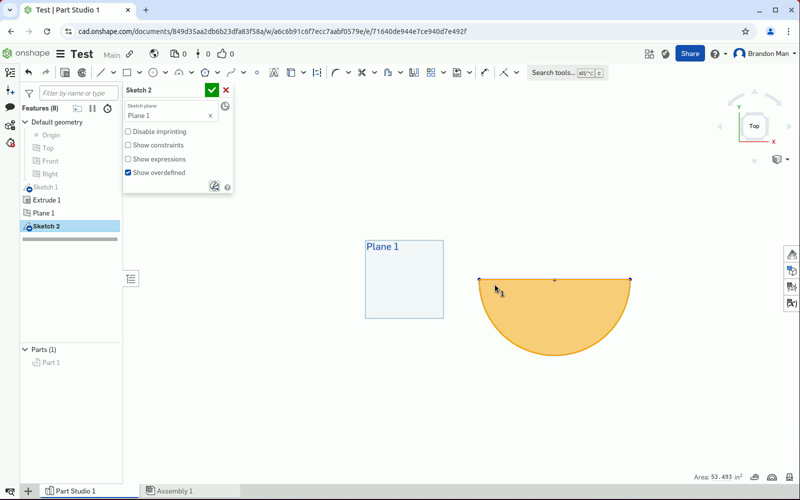
scroll(-6)
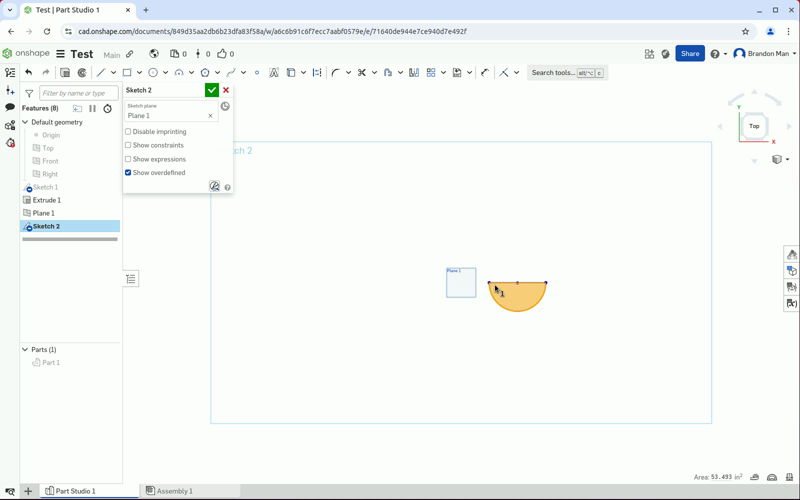
mouse_move(73, 352)
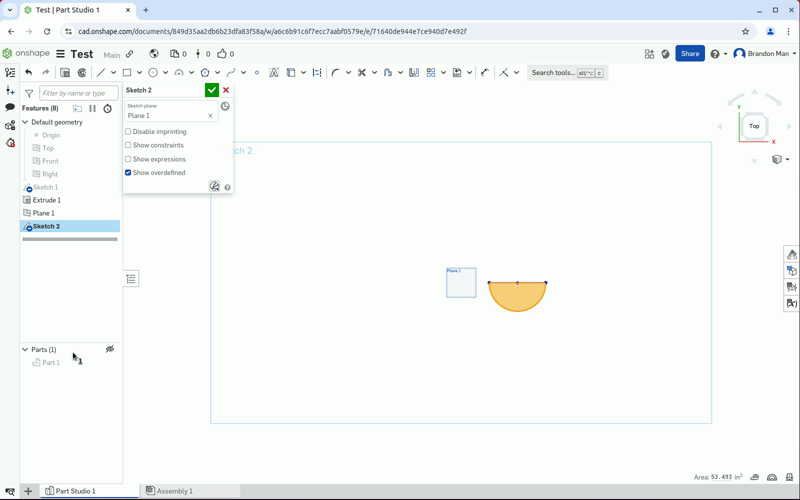
key(shift+y)
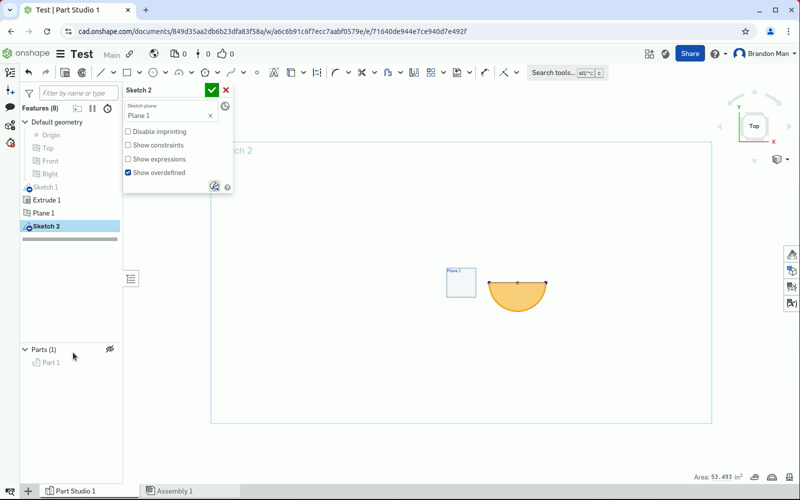
key(shift+e)
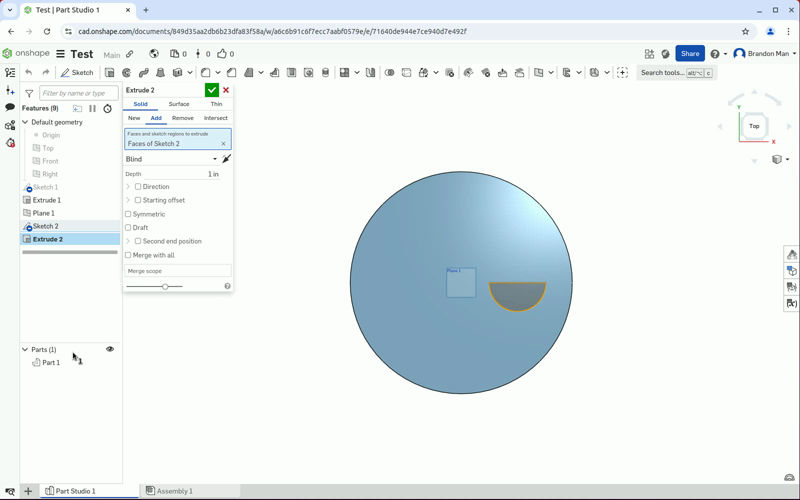
mouse_move(143, 106)
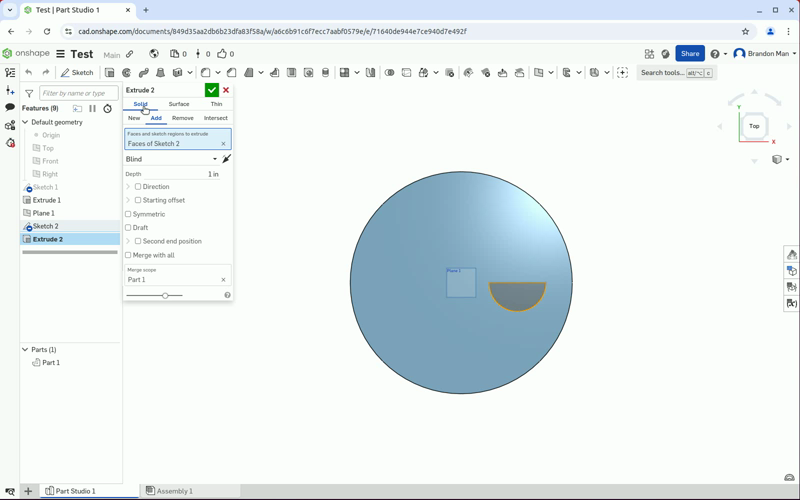
click(143, 106)
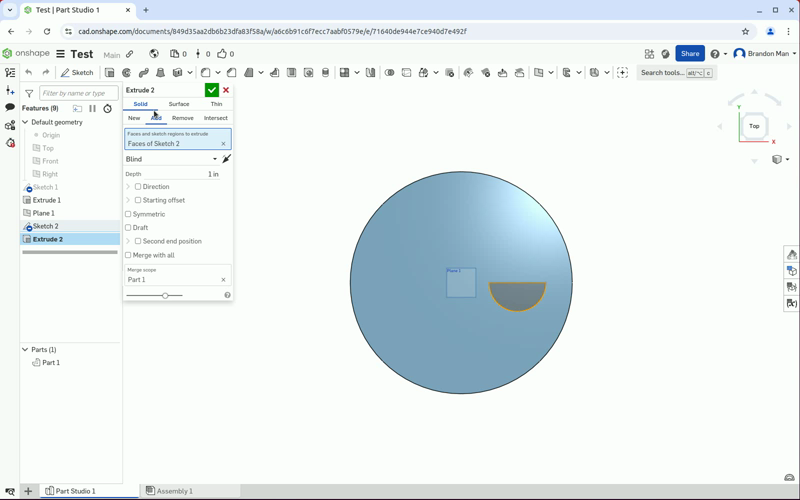
mouse_move(186, 120)
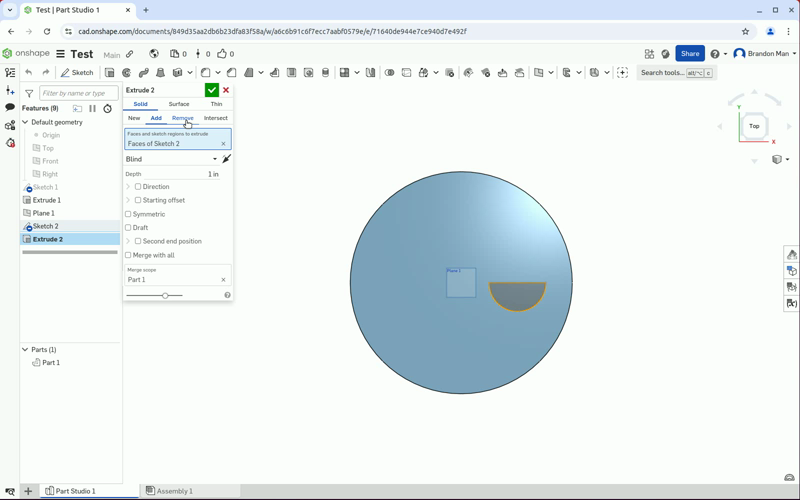
click(186, 120)
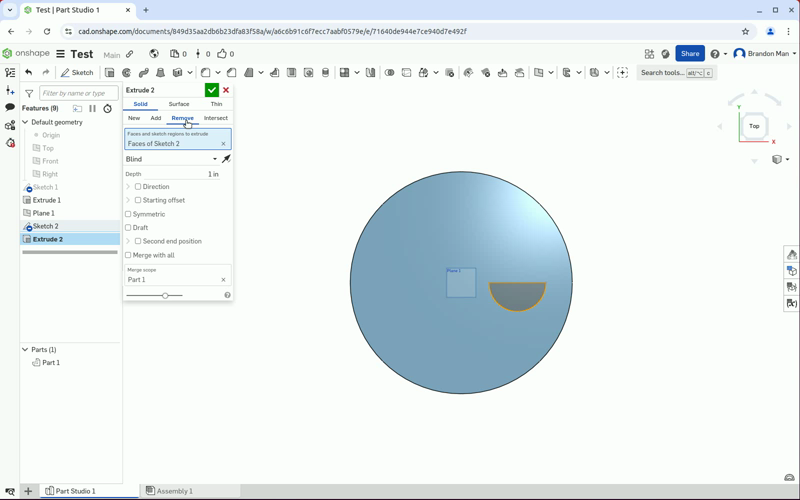
key(tab, 4)
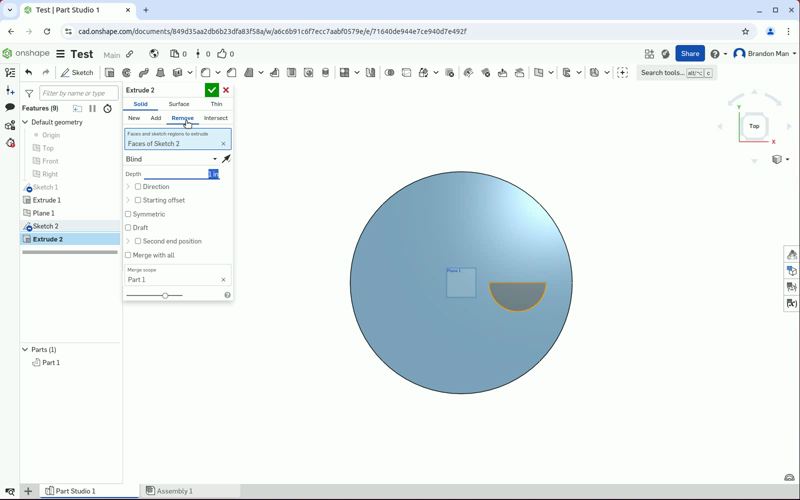
text(15.405)
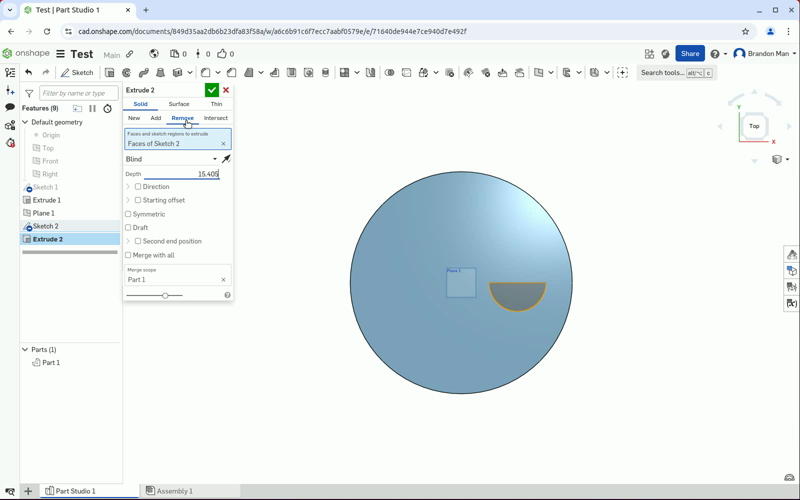
key(tab, 6)
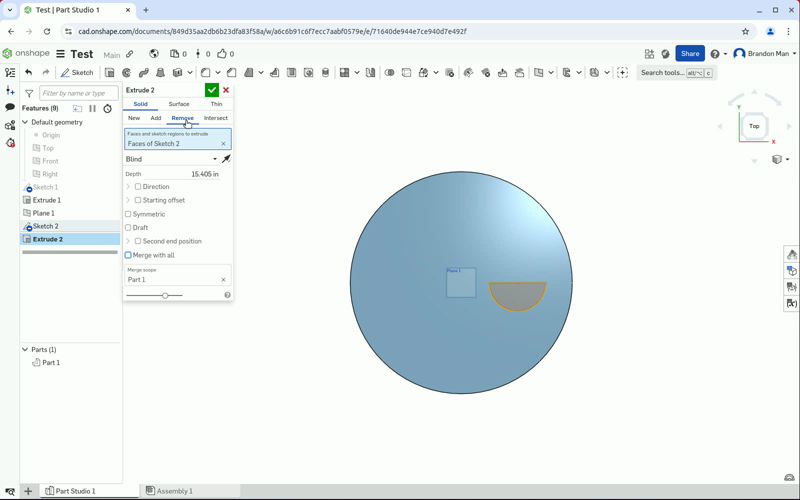
key(space)
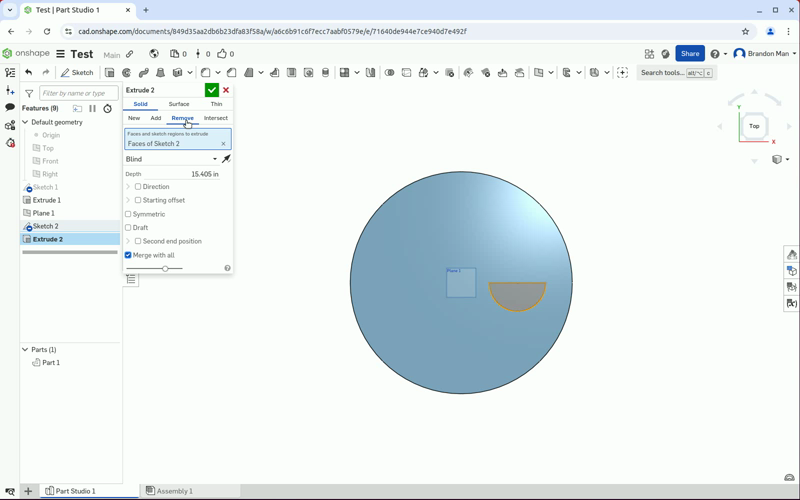
key(enter)
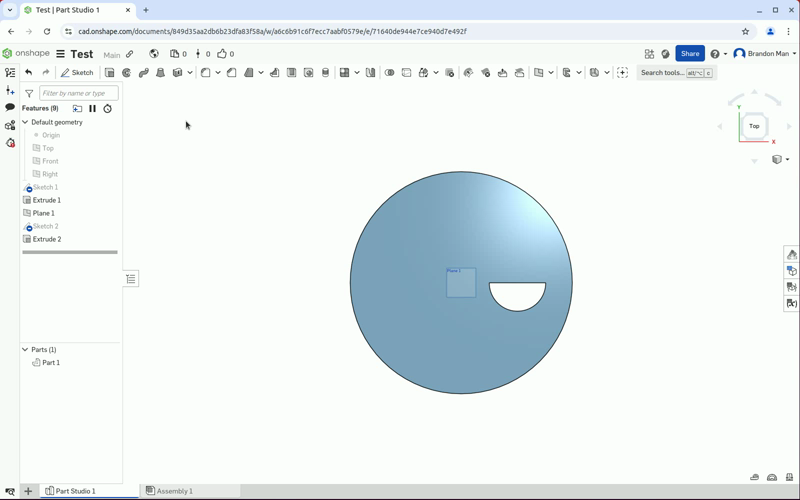
key(shift+h)
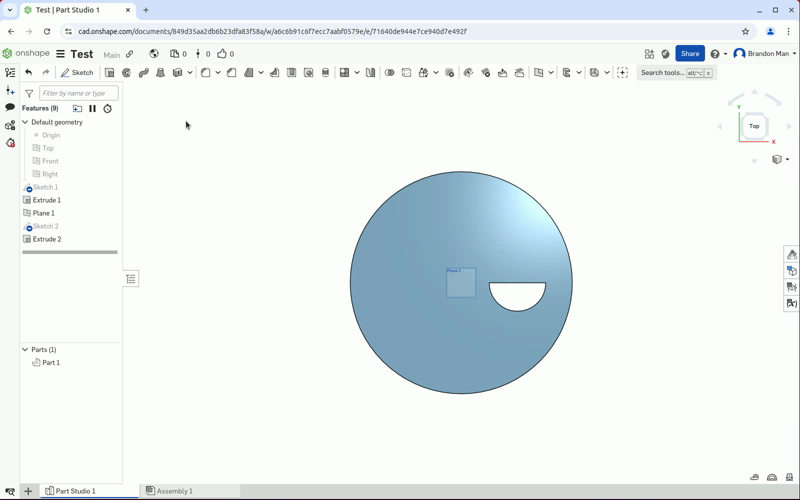
key(shift+h)
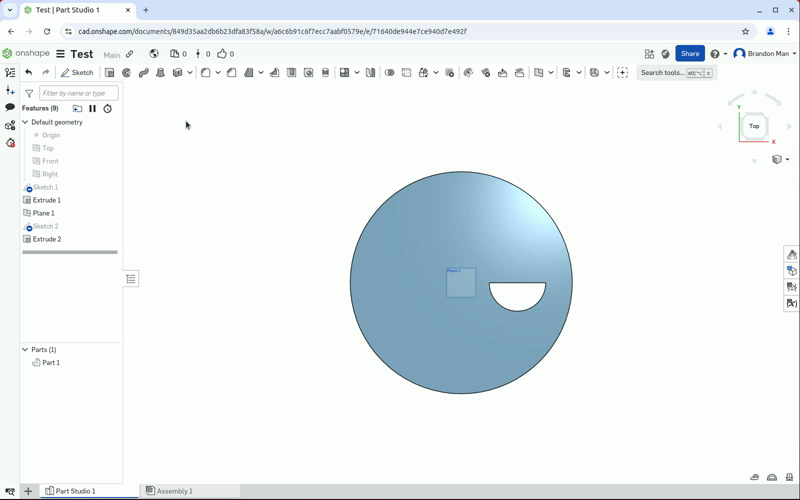
mouse_move(73, 189)
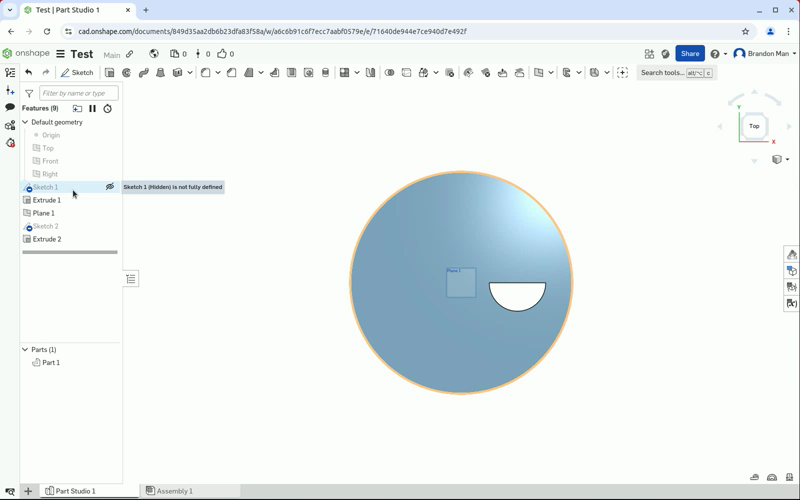
click(73, 189)
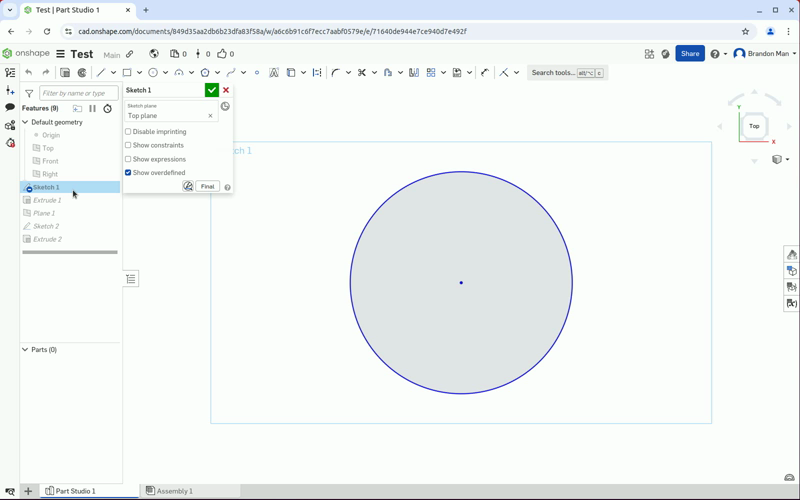
mouse_move(229, 92)
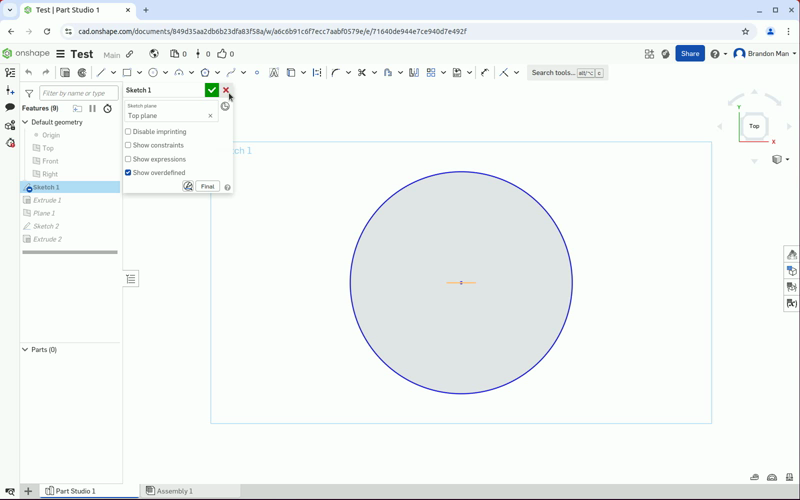
click(229, 92)
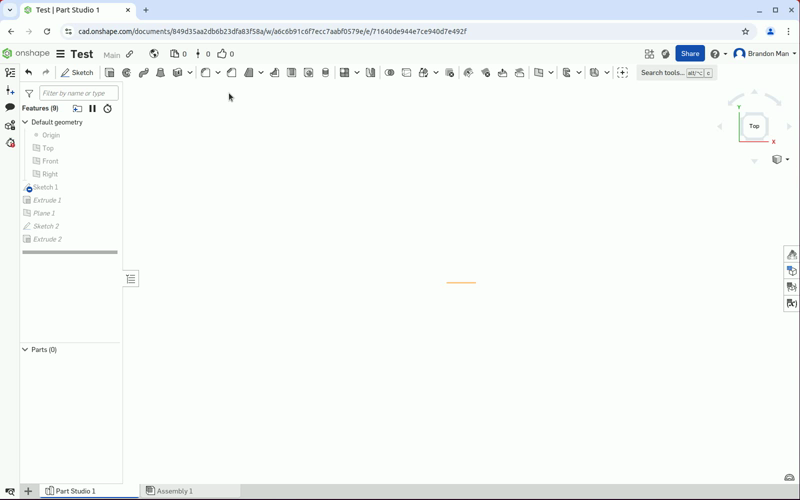
key(shift+s)
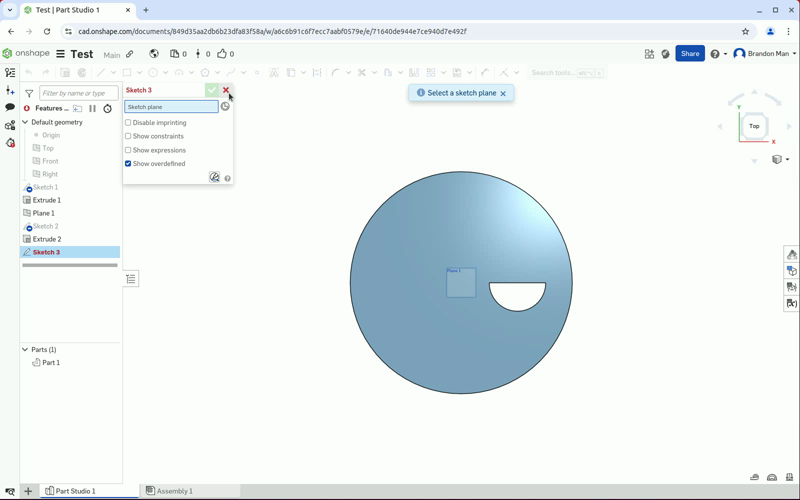
mouse_move(73, 215)
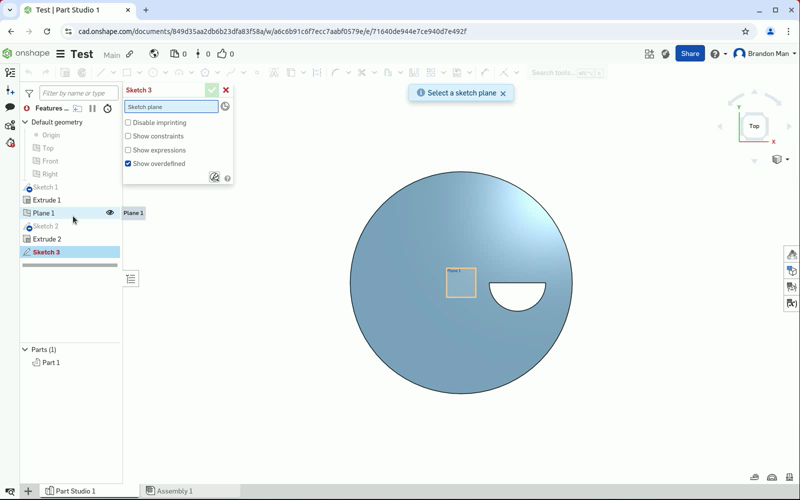
click(73, 215)
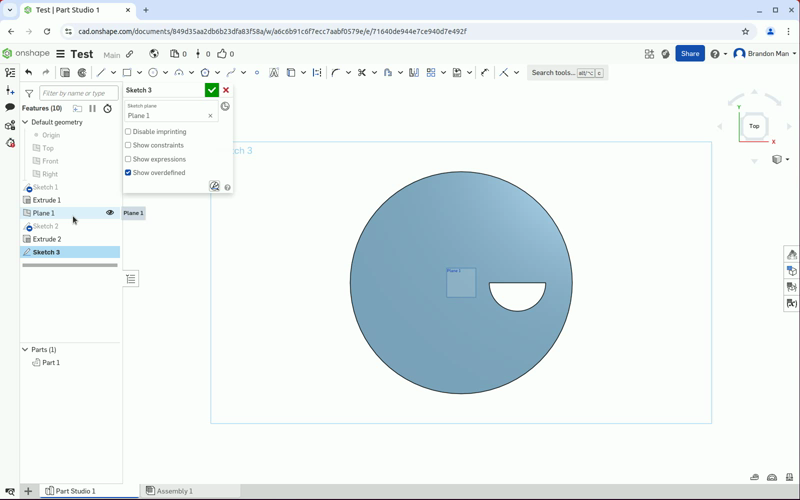
mouse_move(73, 352)
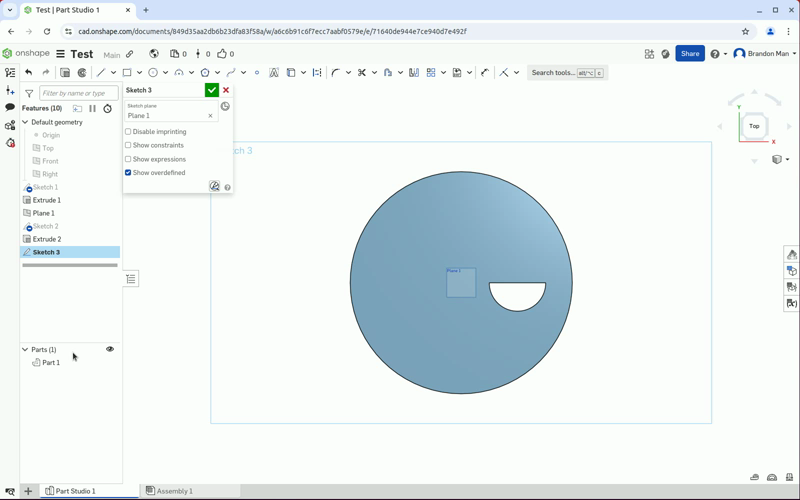
key(y)
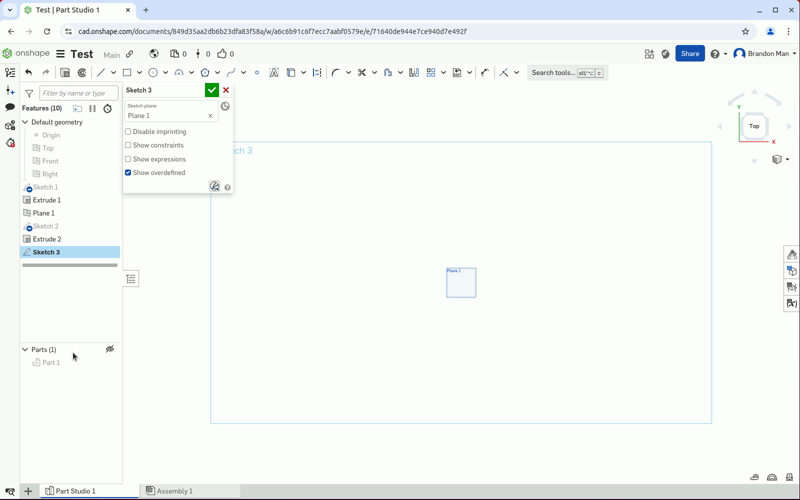
key(l)
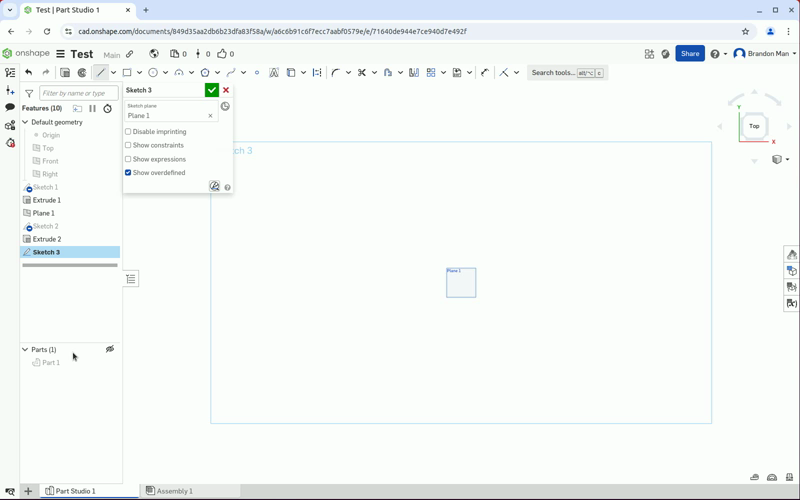
key_down(shift)
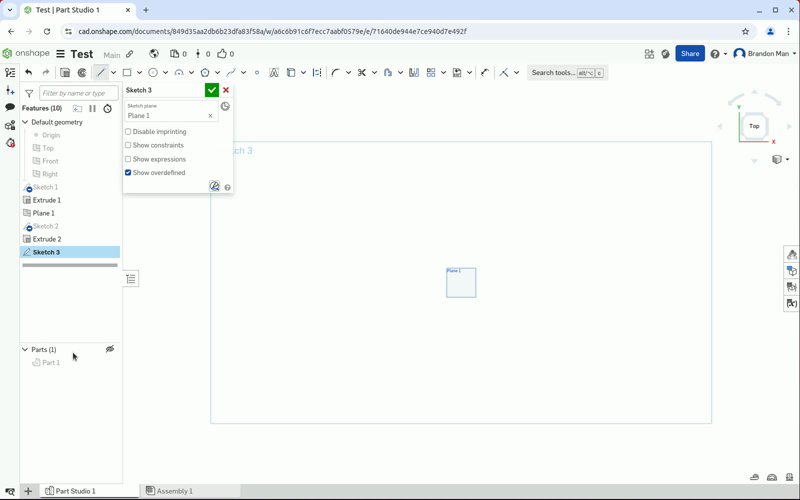
mouse_move(489, 282)
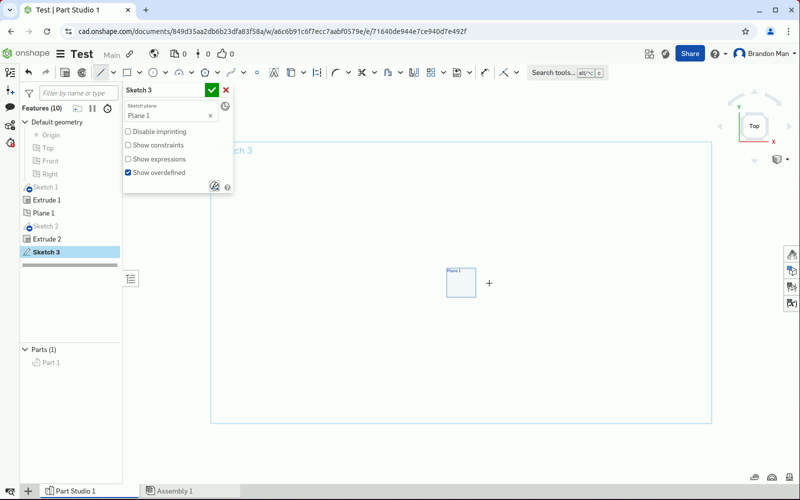
click(489, 282)
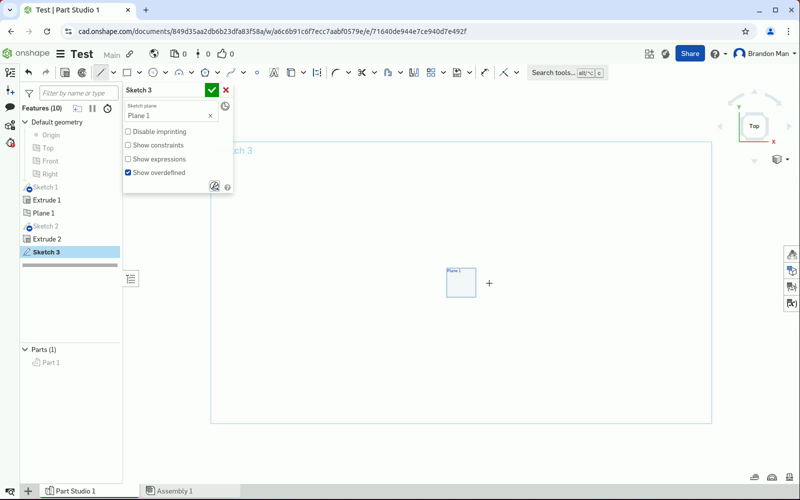
key_up(shift)
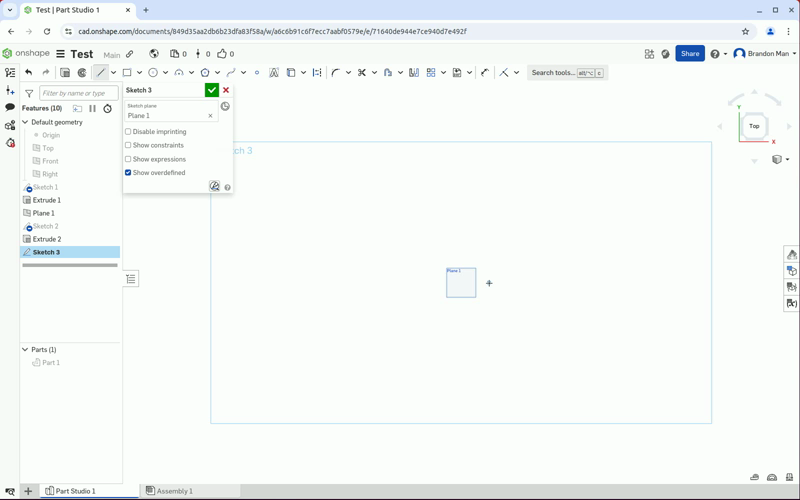
key_down(shift)
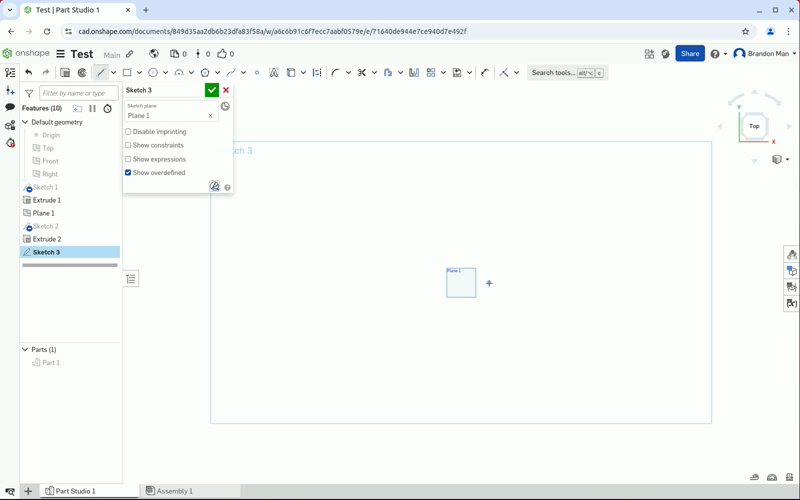
mouse_move(519, 282)
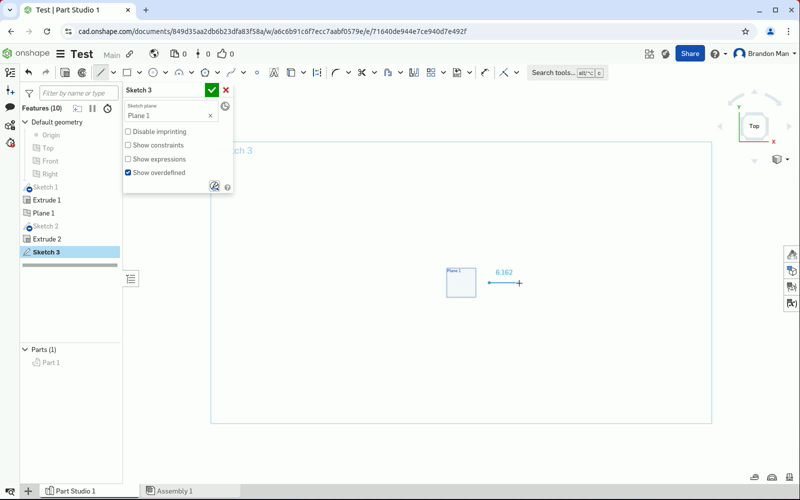
mouse_move(545, 282)
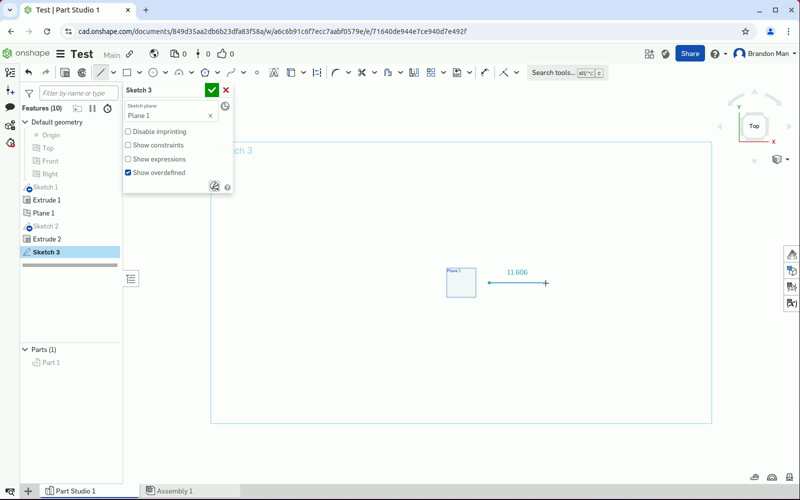
click(545, 282)
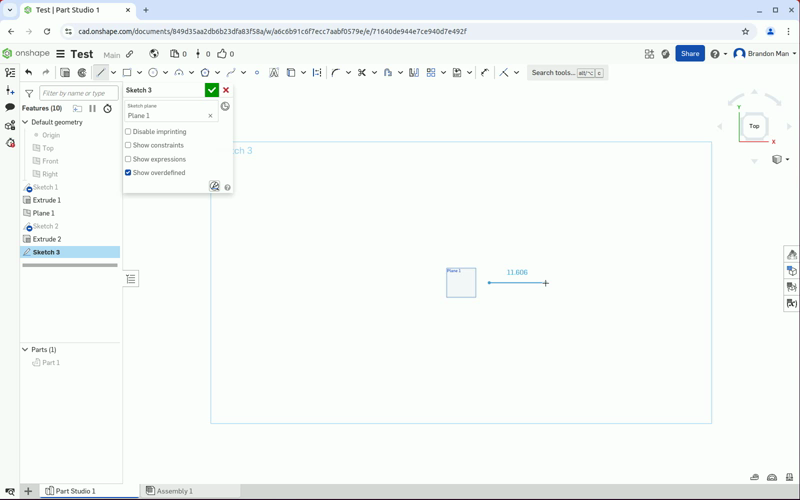
key_up(shift)
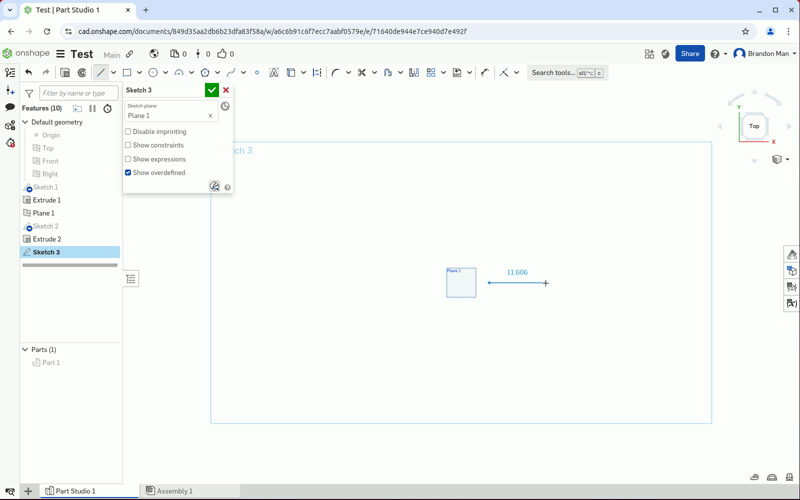
key(esc)
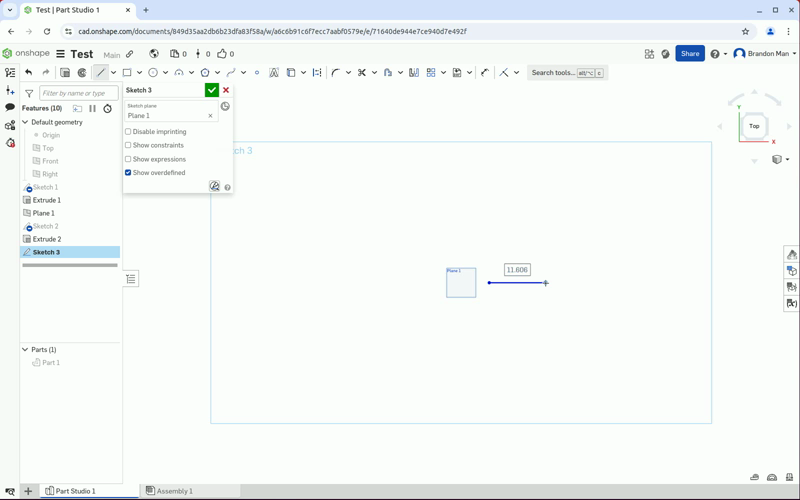
key(a)
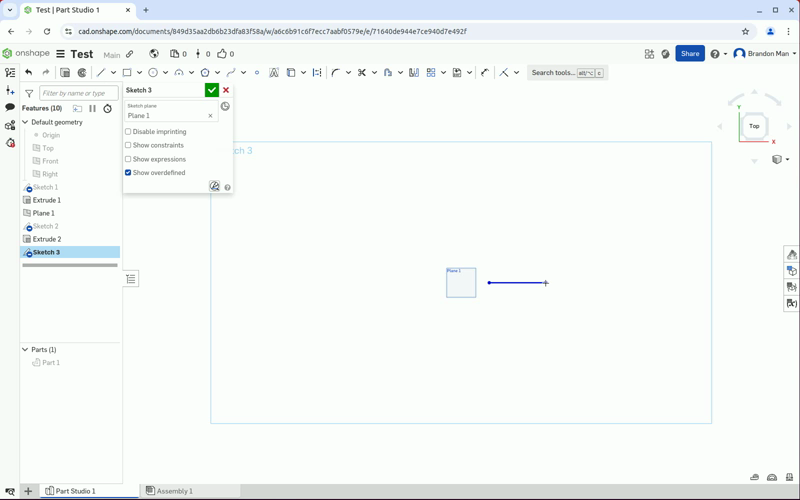
mouse_move(545, 282)
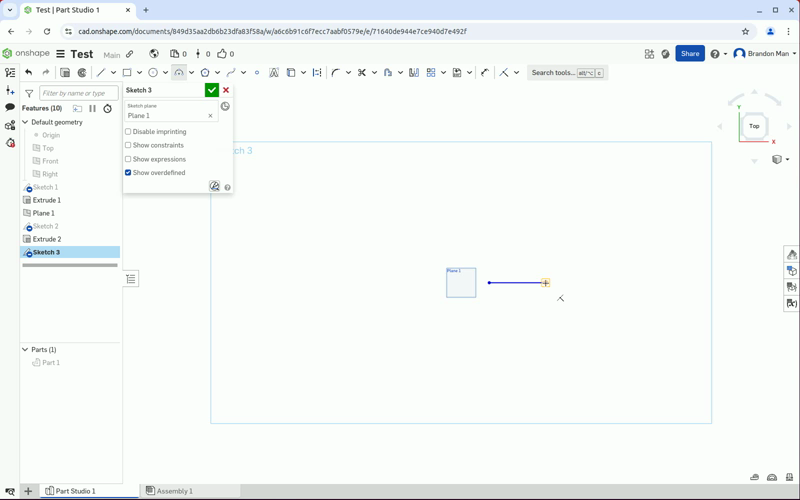
click(545, 282)
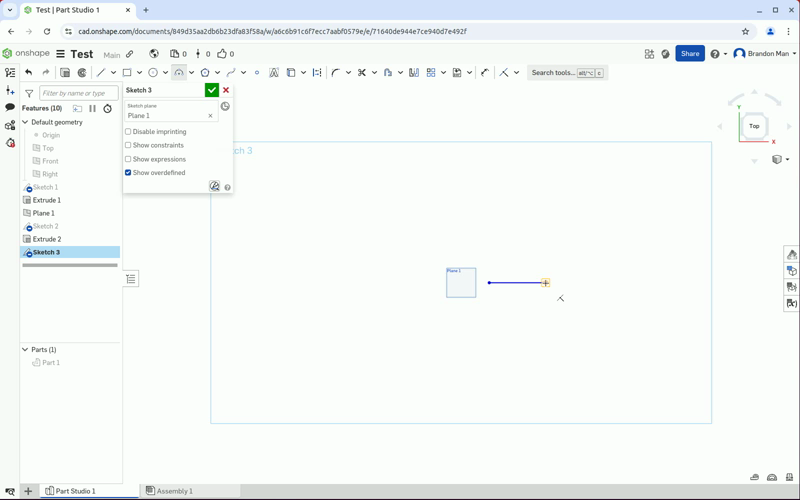
mouse_move(489, 282)
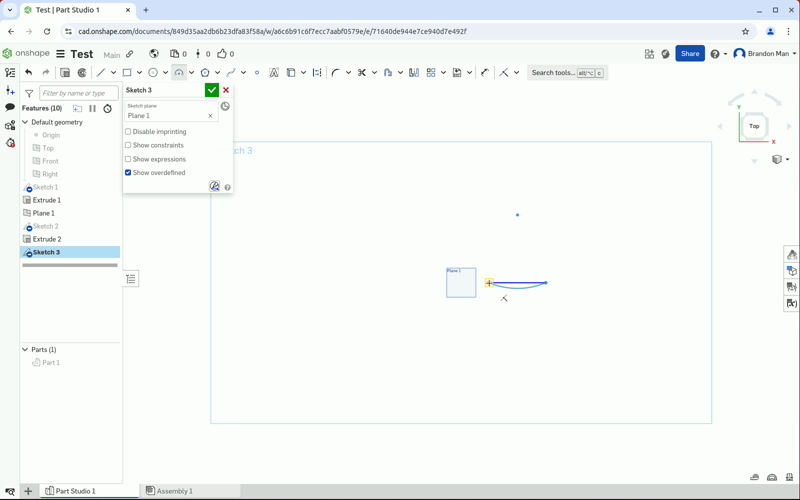
click(489, 282)
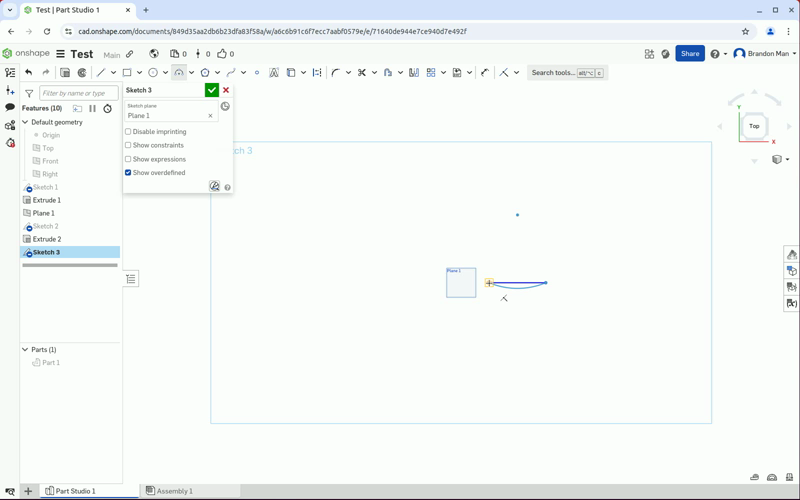
key_down(shift)
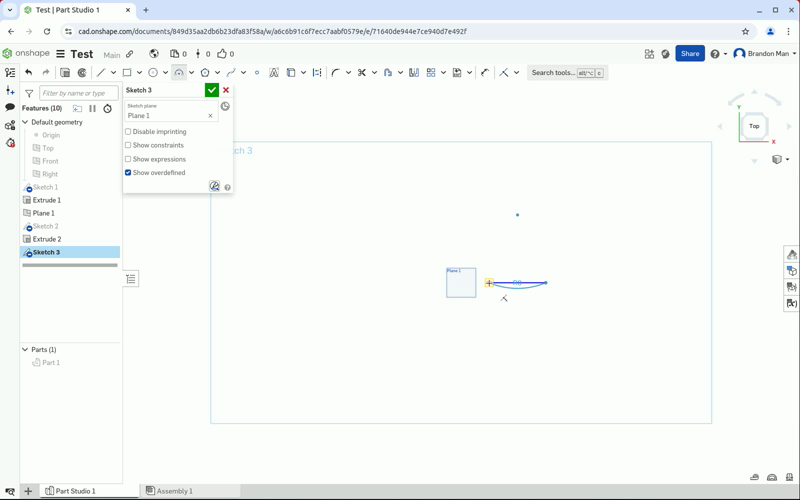
mouse_move(517, 254)
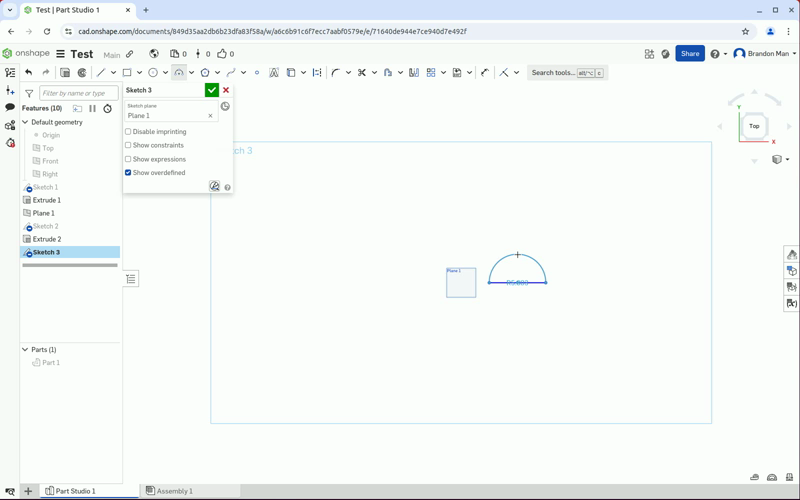
click(517, 254)
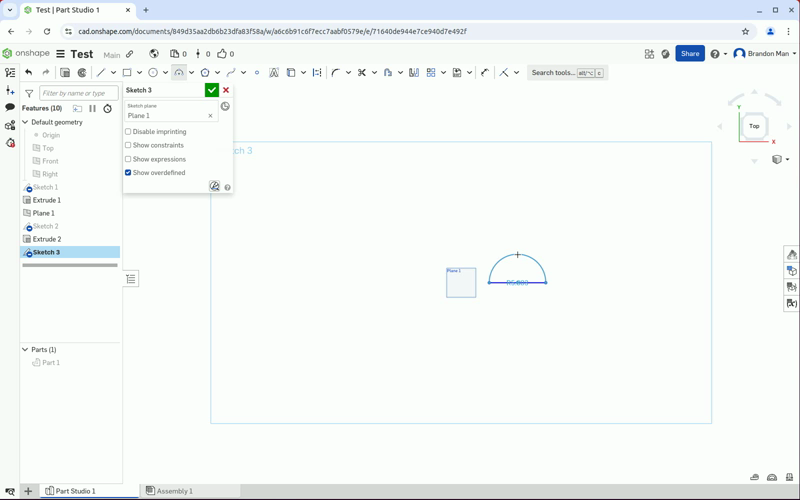
key_up(shift)
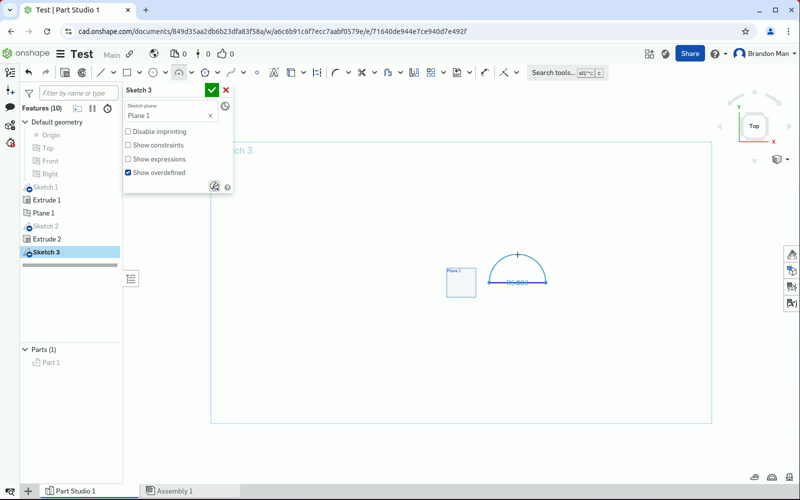
key(esc)
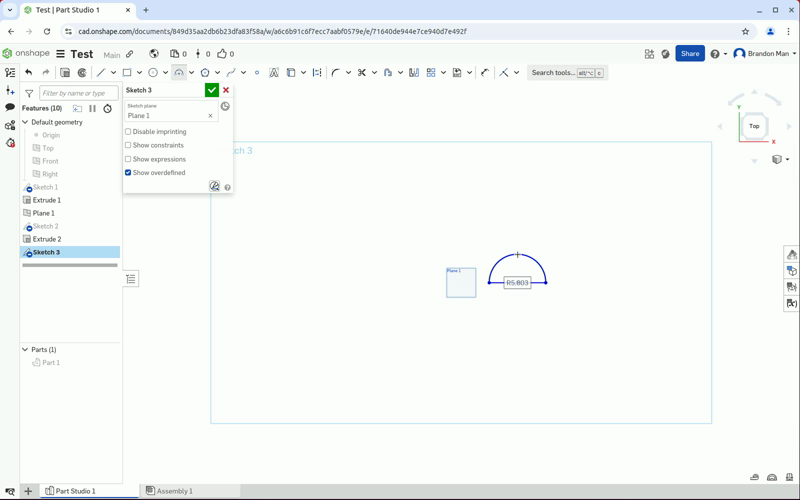
mouse_move(523, 261)
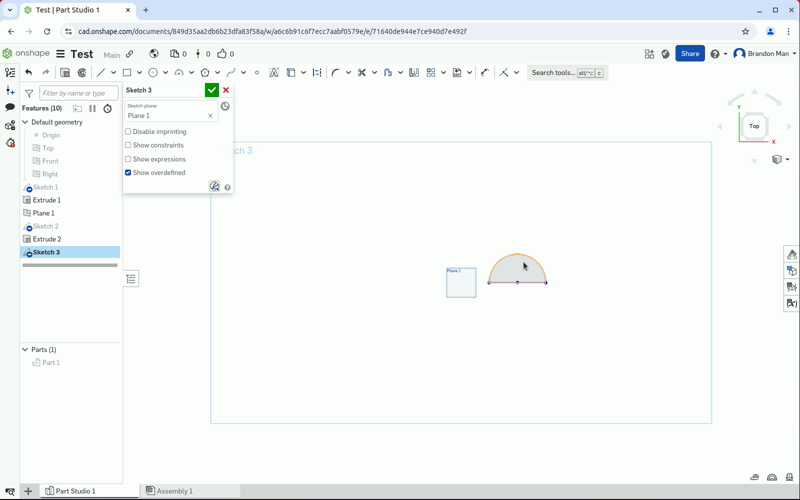
scroll(6)
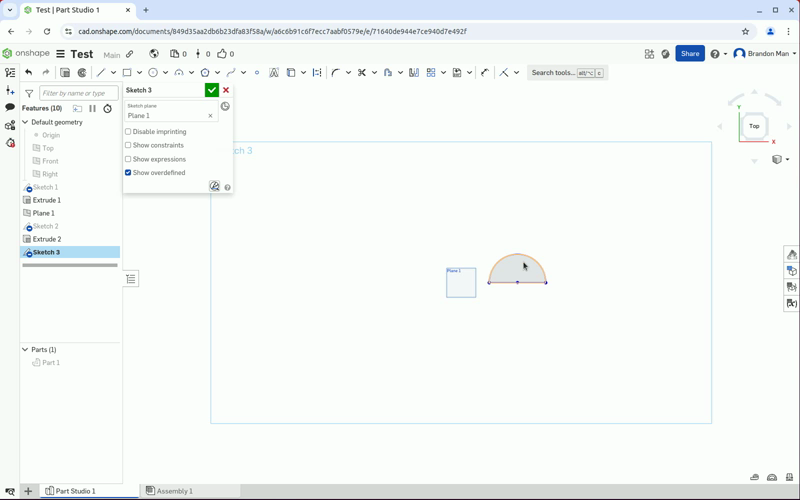
scroll(6)
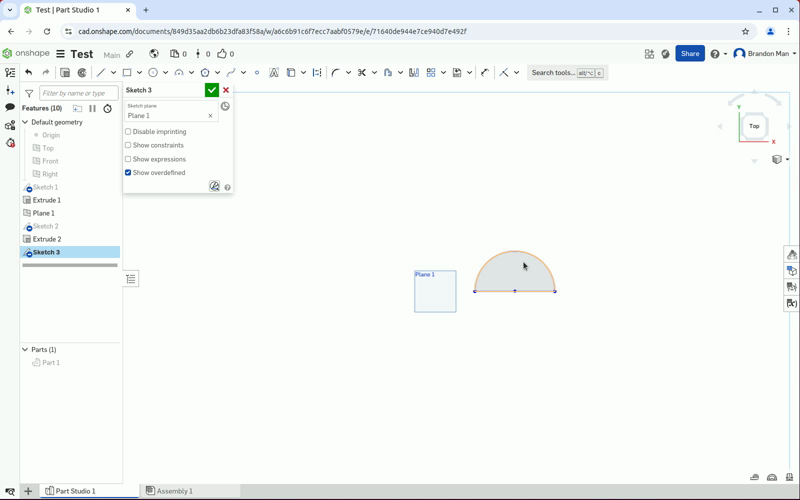
scroll(6)
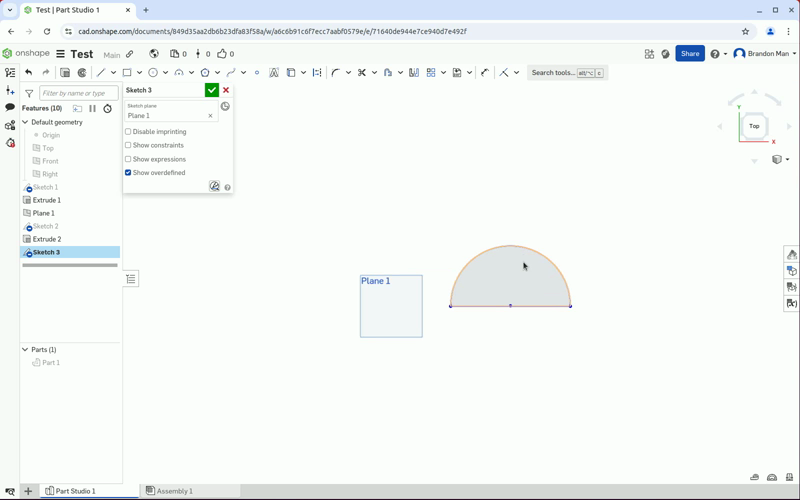
scroll(6)
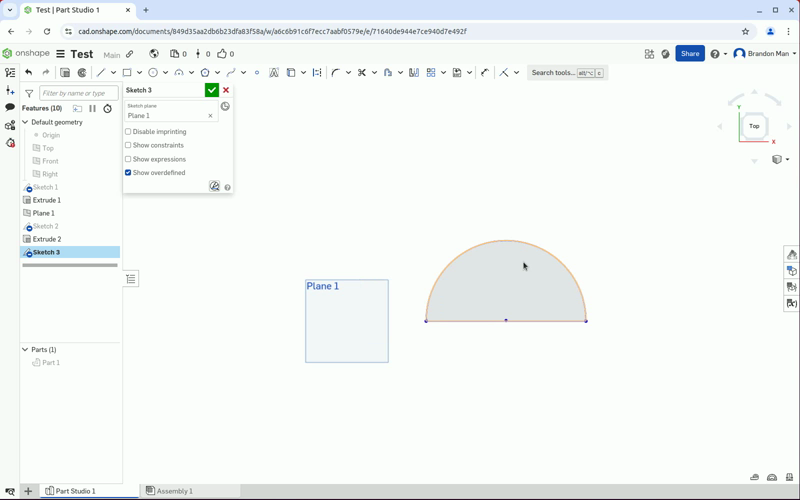
scroll(6)
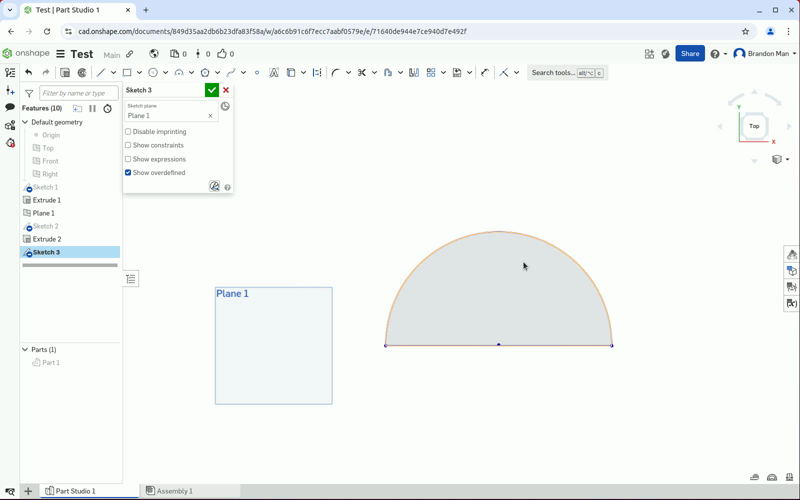
scroll(6)
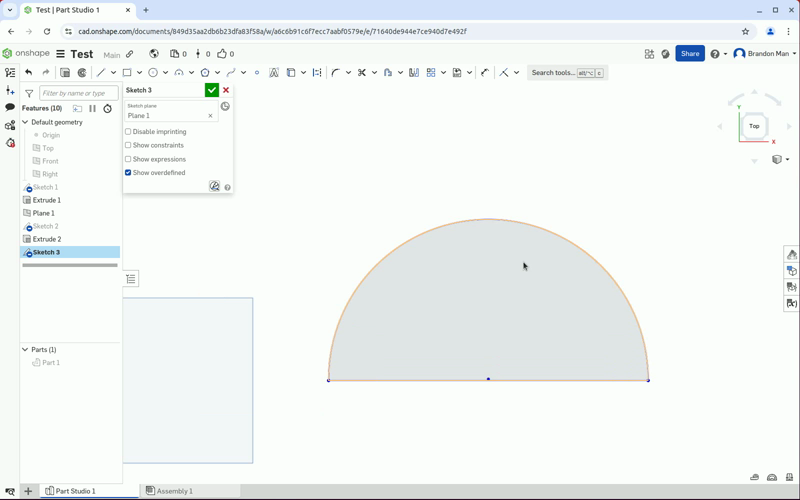
scroll(6)
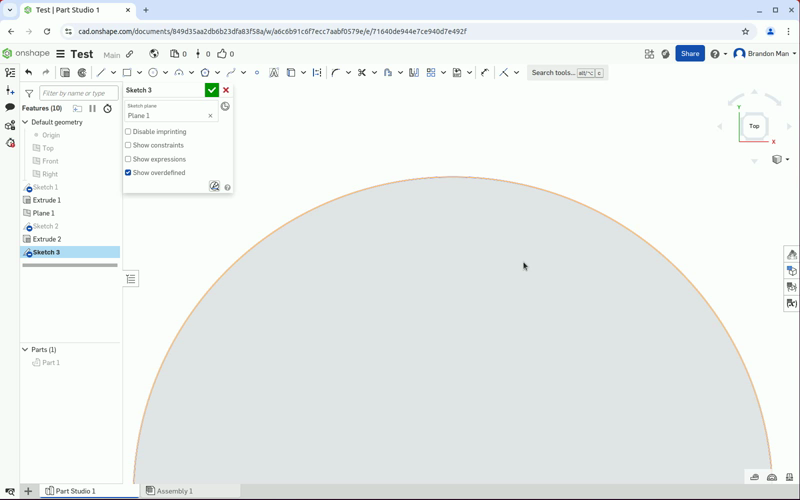
click(523, 261)
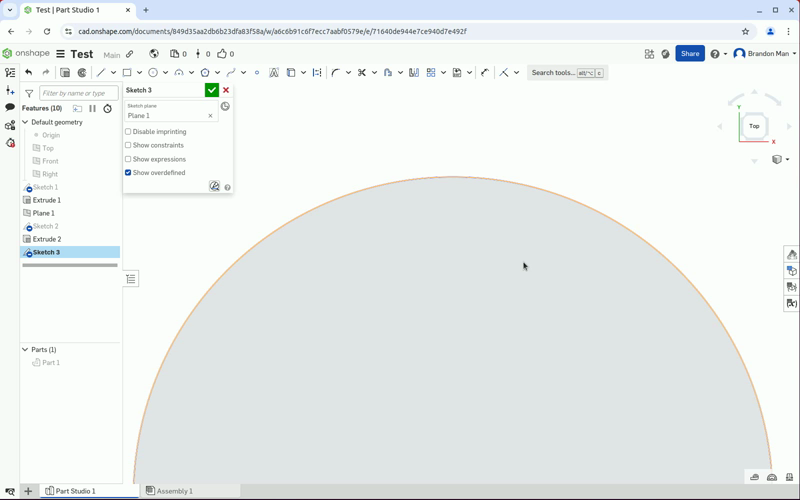
scroll(-6)
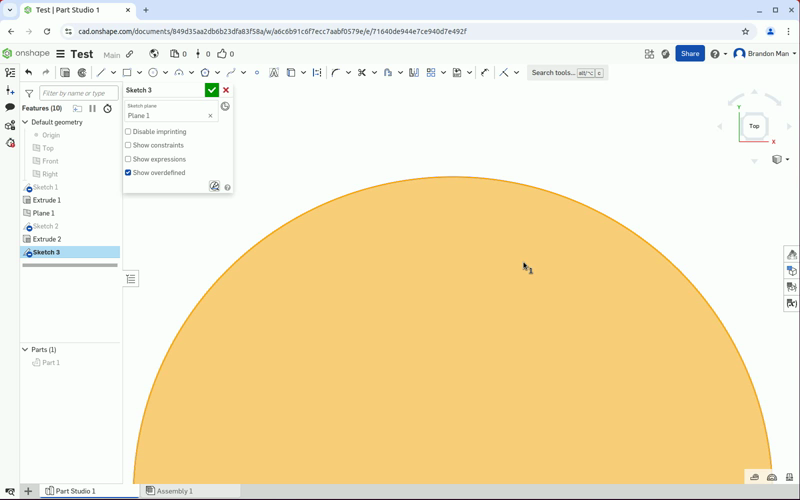
scroll(-6)
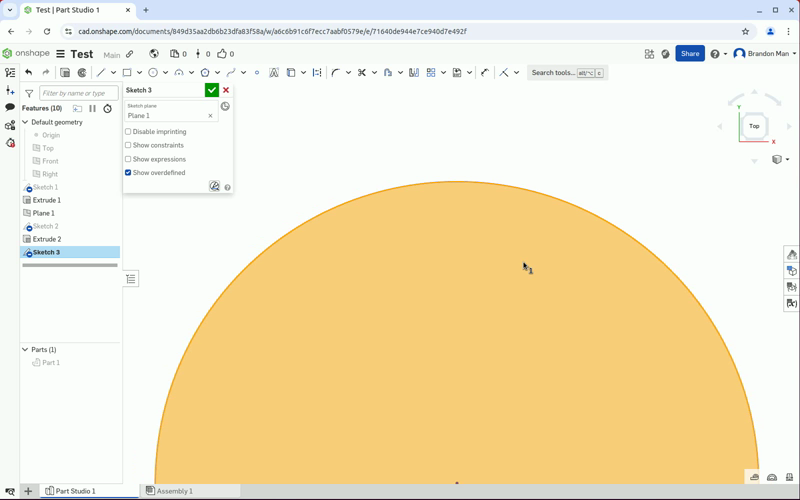
scroll(-6)
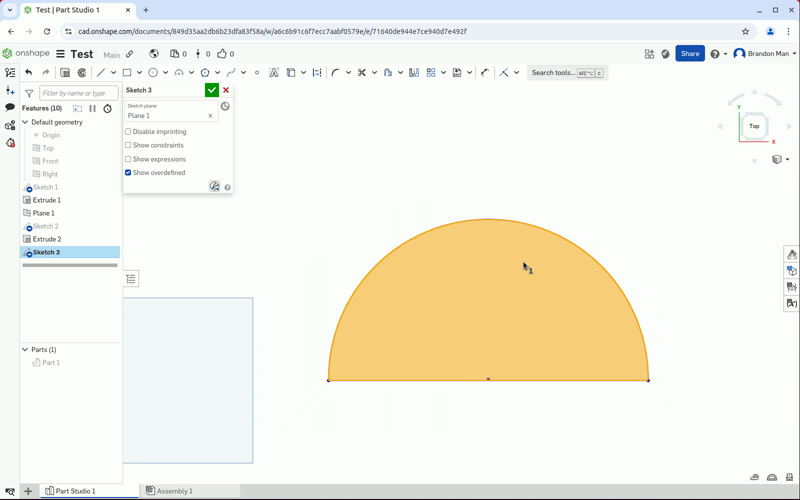
scroll(-6)
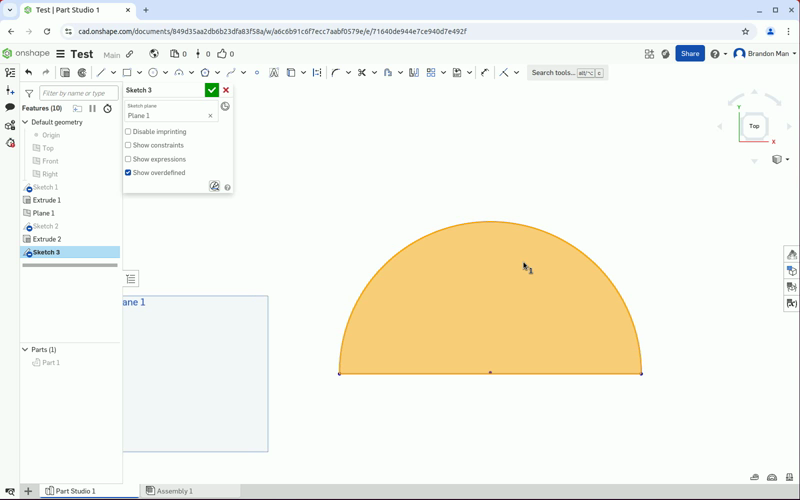
scroll(-6)
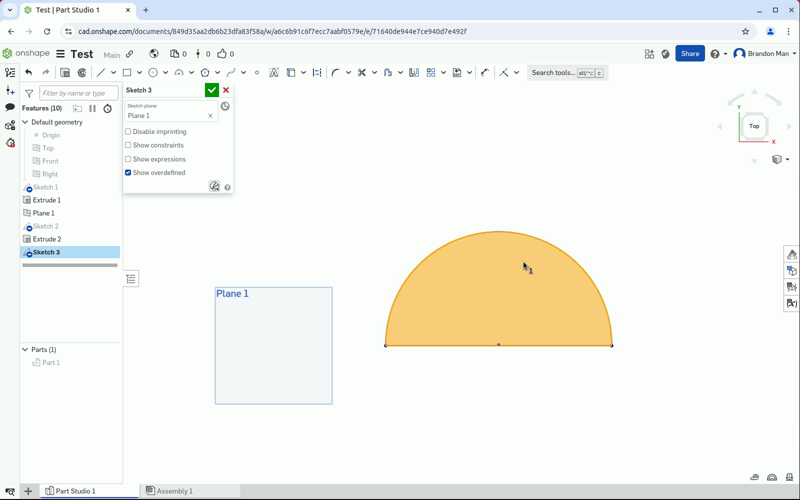
scroll(-6)
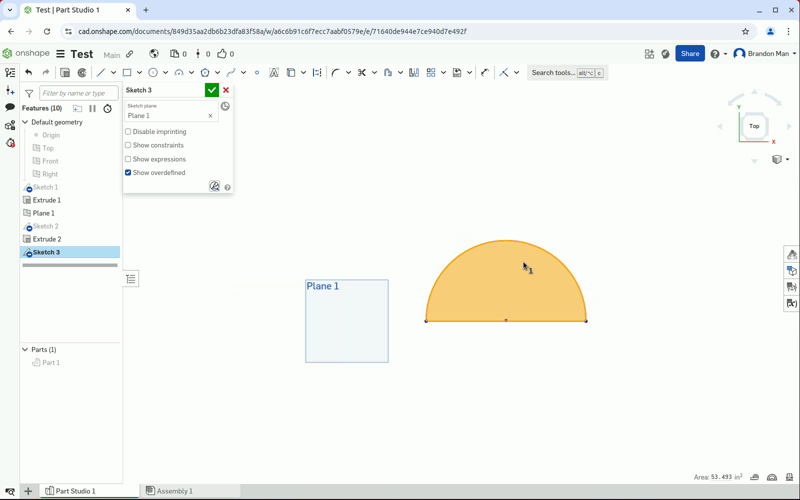
scroll(-6)
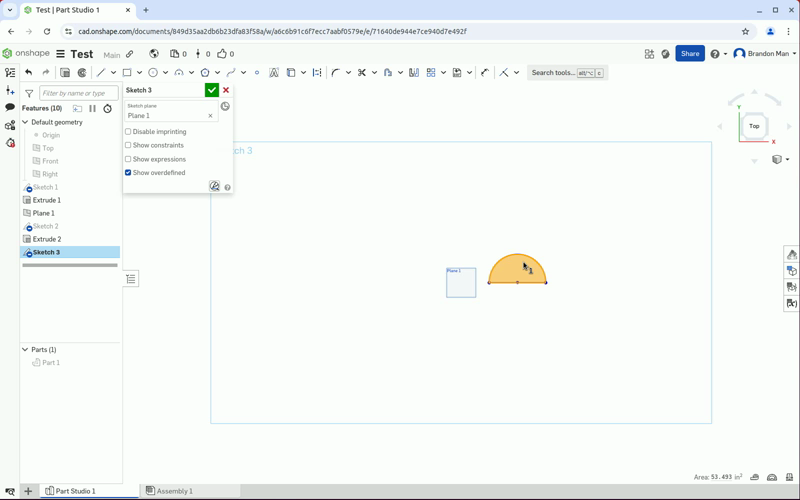
mouse_move(73, 352)
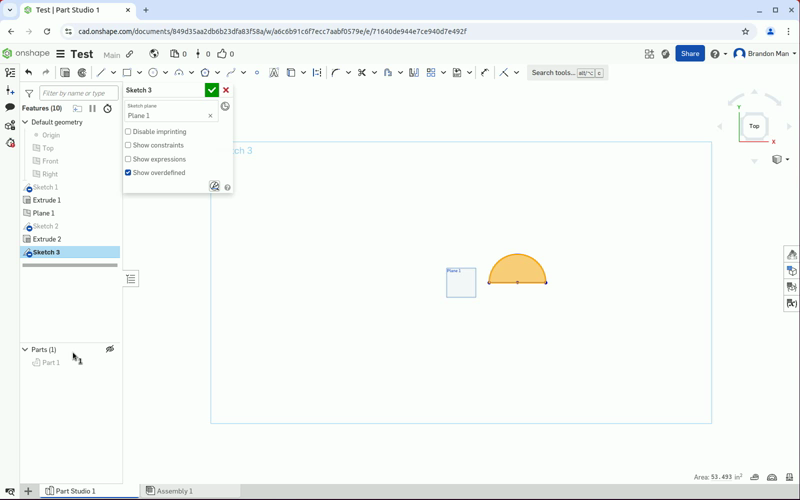
key(shift+y)
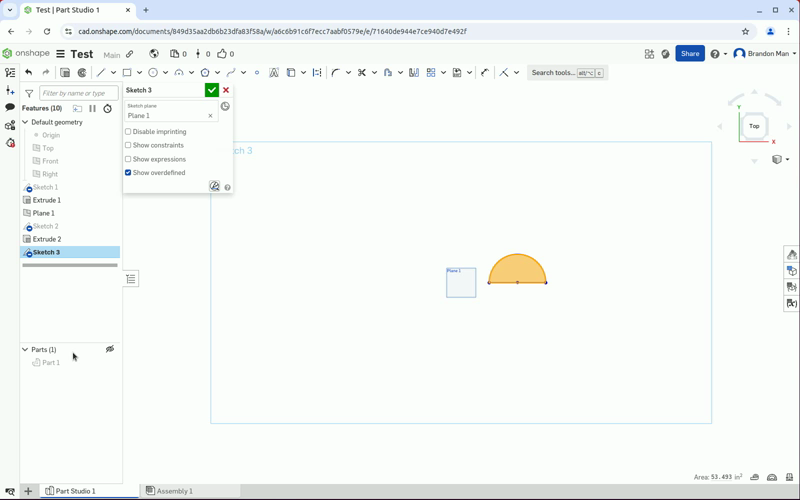
key(shift+e)
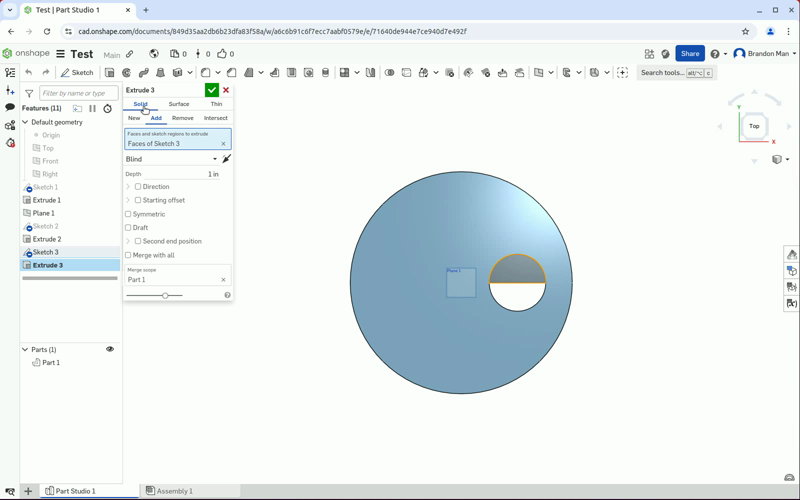
mouse_move(143, 106)
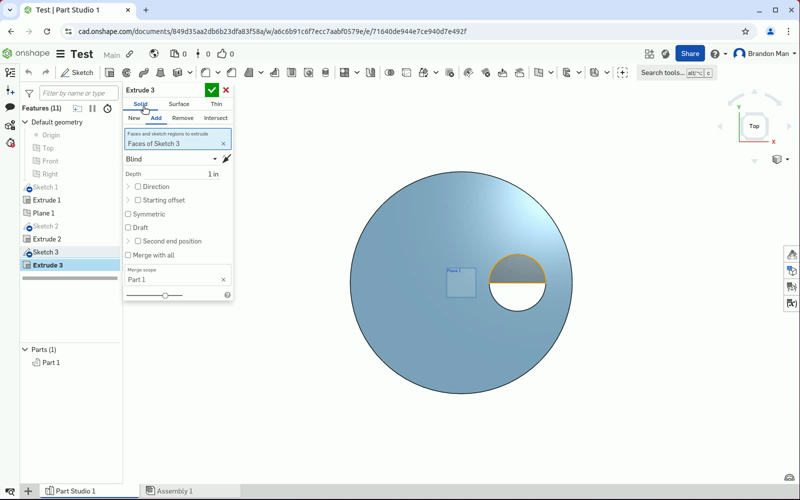
click(143, 106)
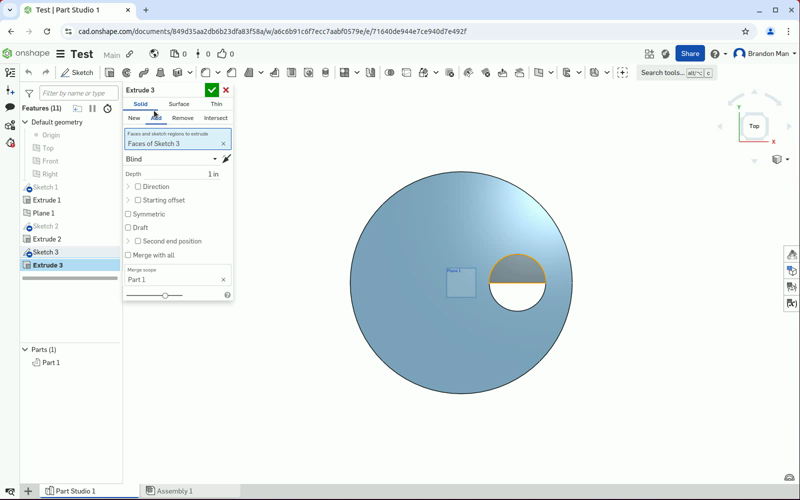
mouse_move(186, 120)
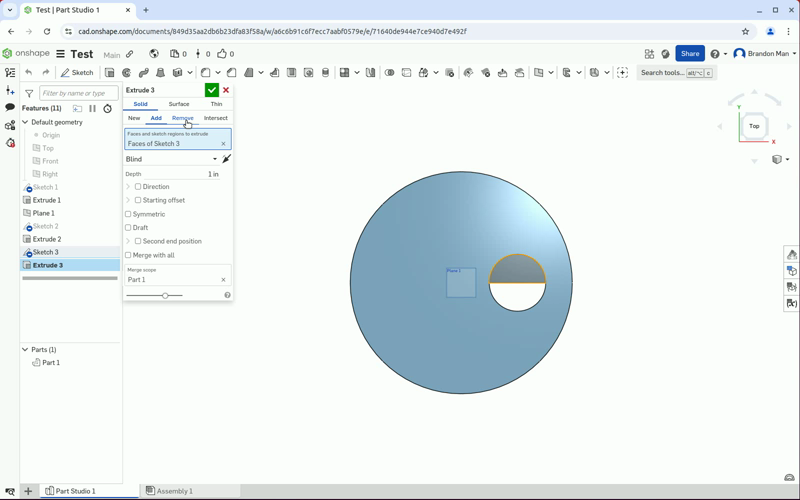
click(186, 120)
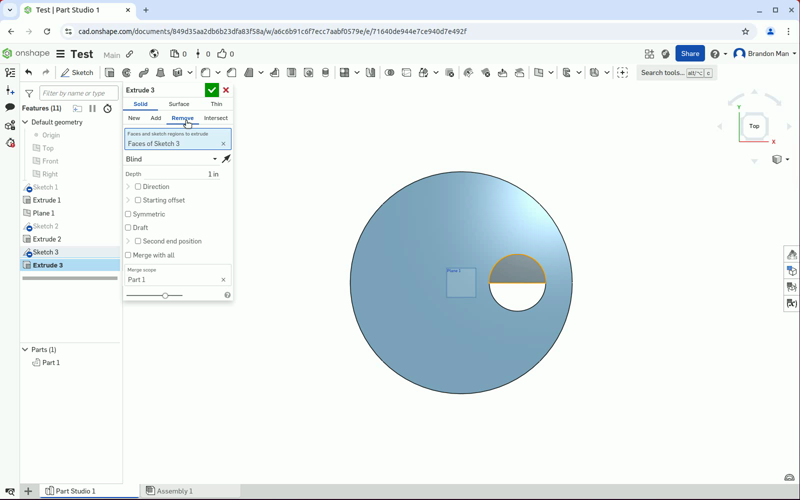
key(tab, 4)
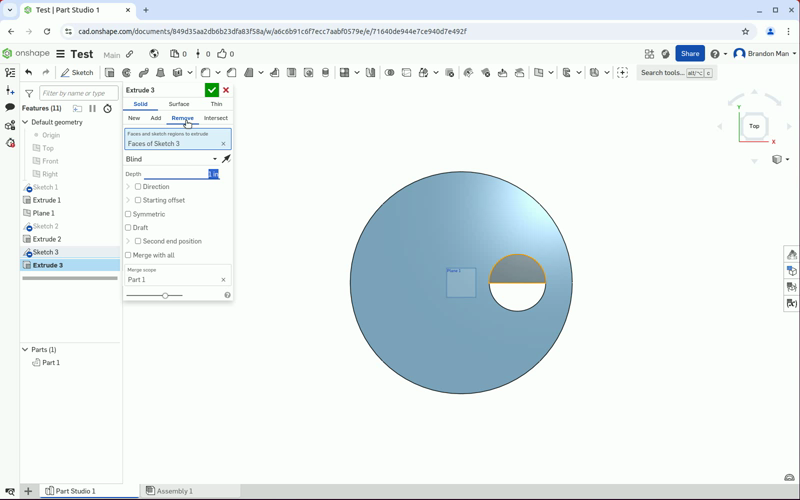
text(15.405)
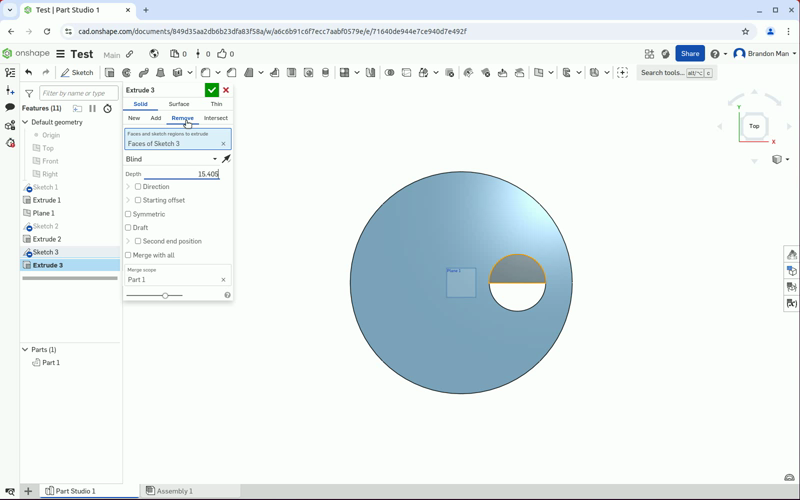
key(tab, 6)
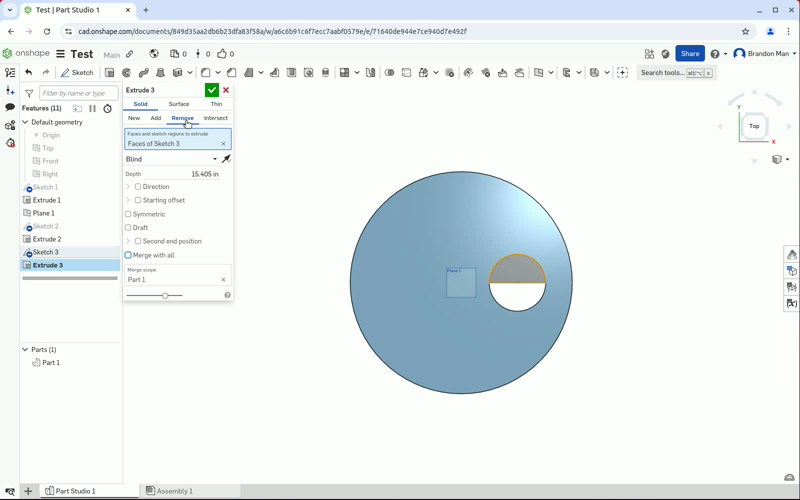
key(space)
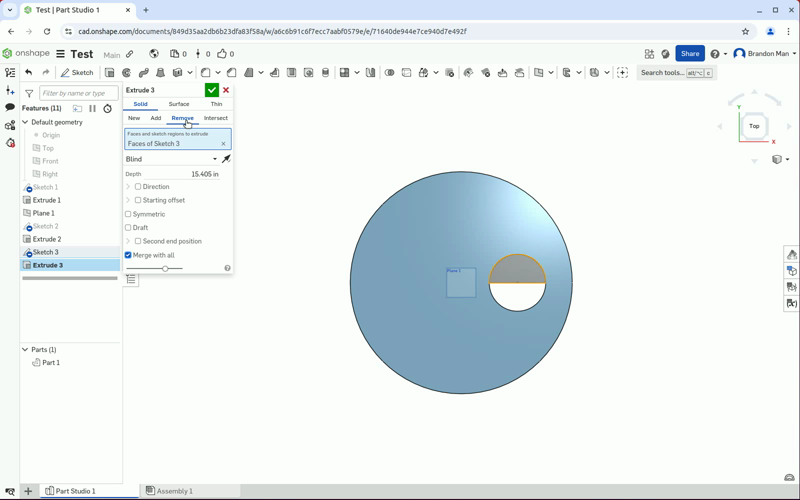
key(enter)
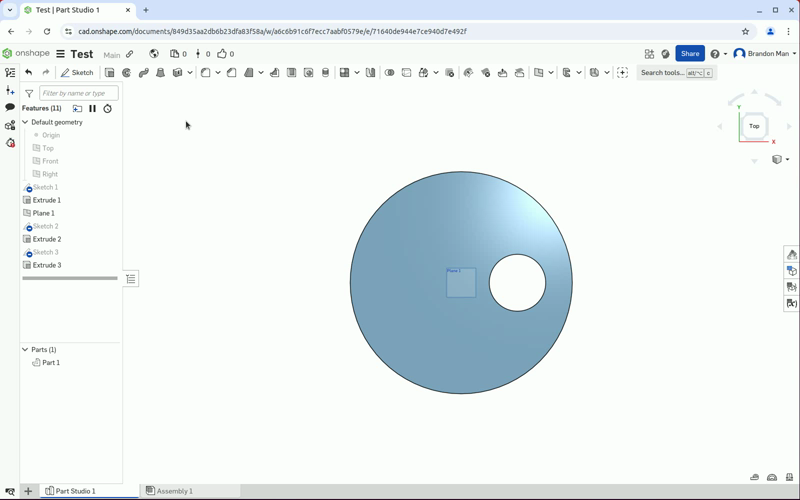
key(shift+h)
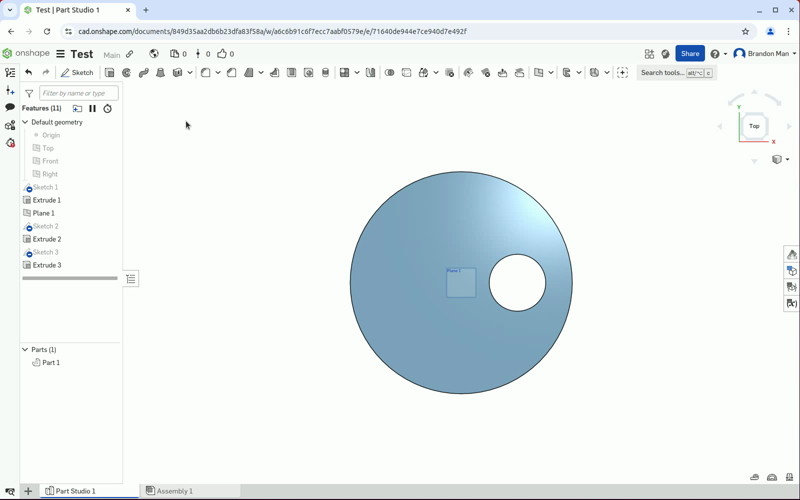
key(shift+h)
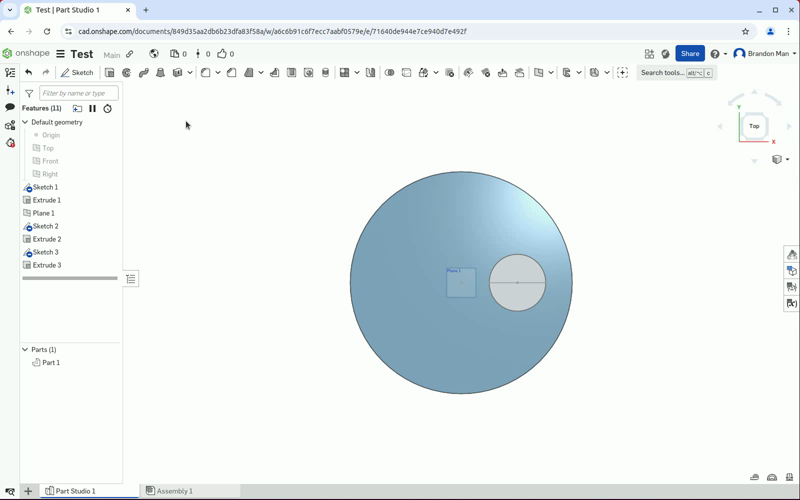
key(shift+7)
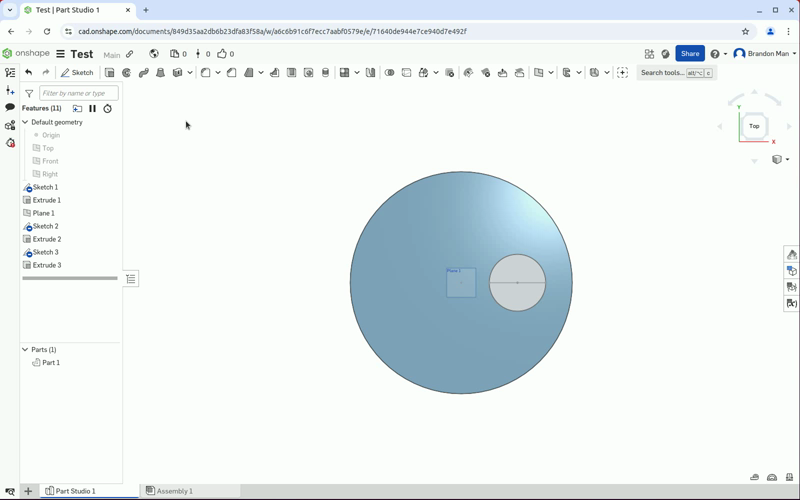
key(up, 3)
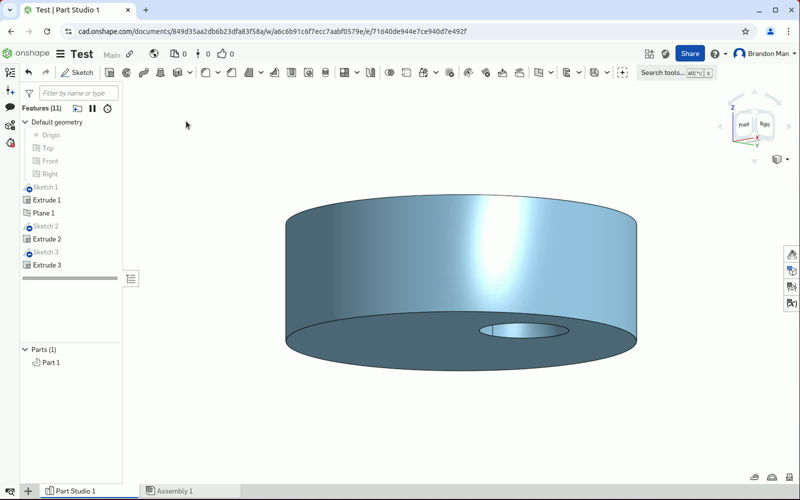
key(left, 3)
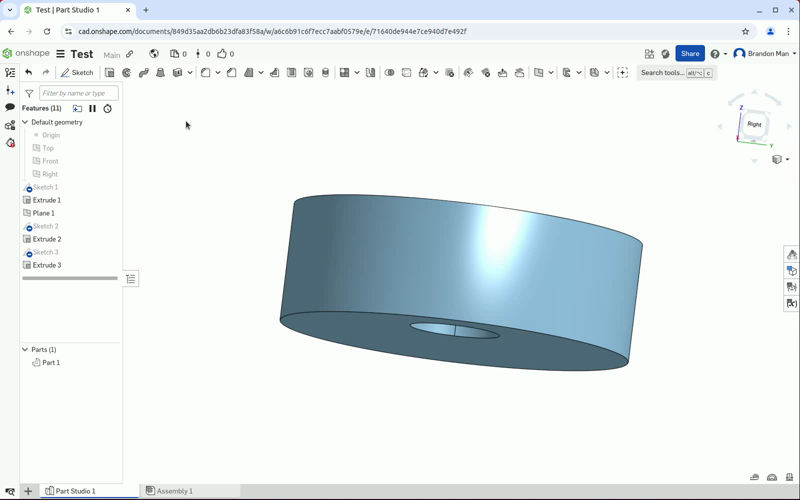
key(right, 3)
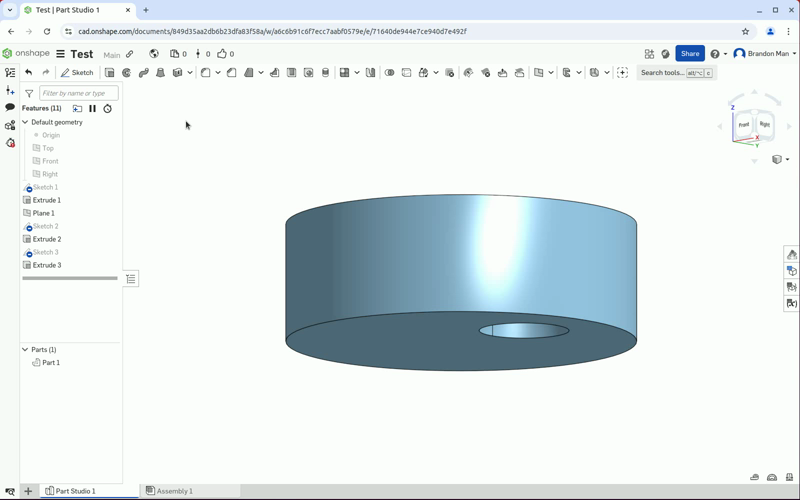
key(down, 3)
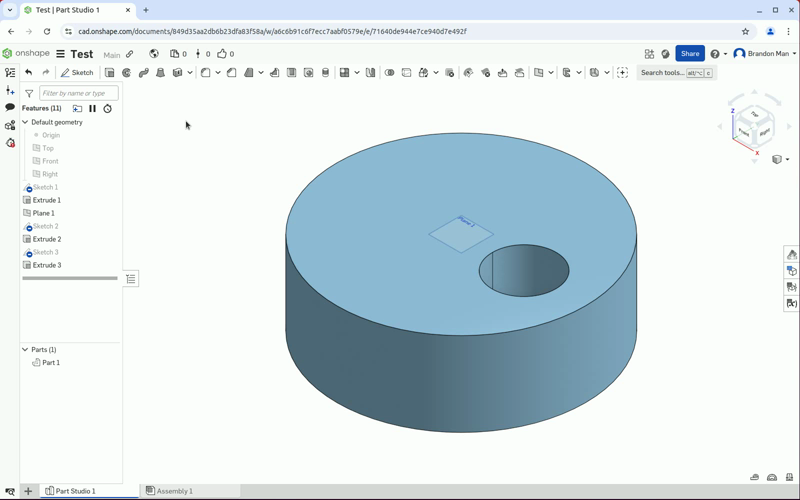
mouse_move(73, 189)
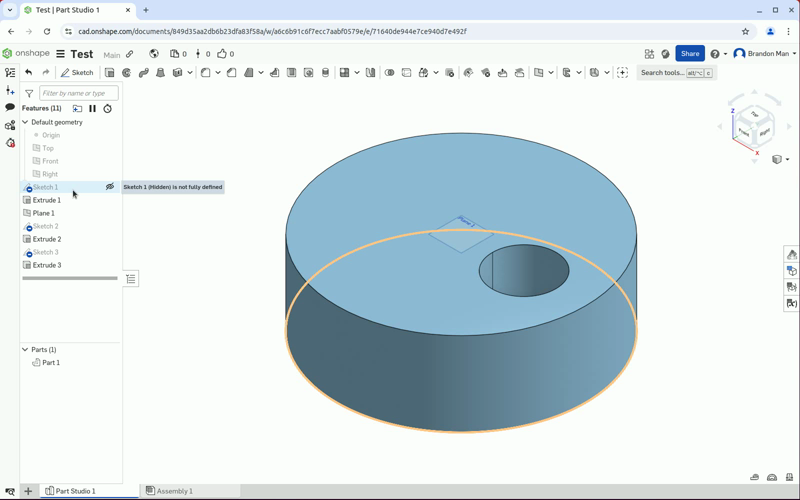
click(73, 189)